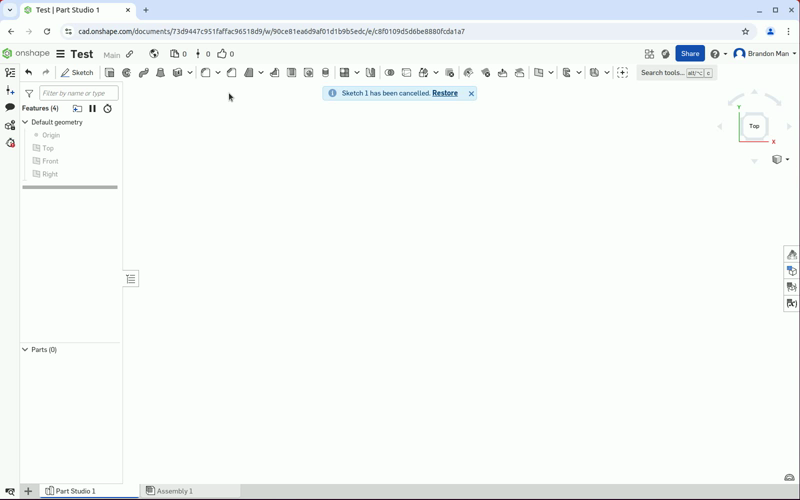
key(shift+h)
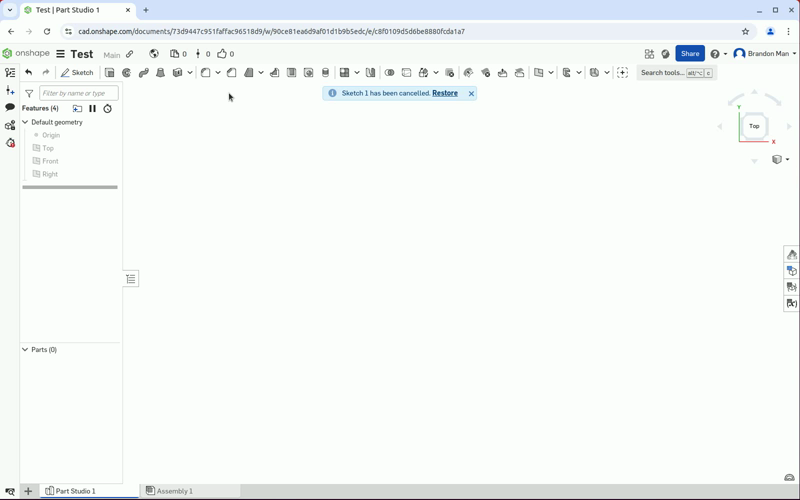
key(shift+s)
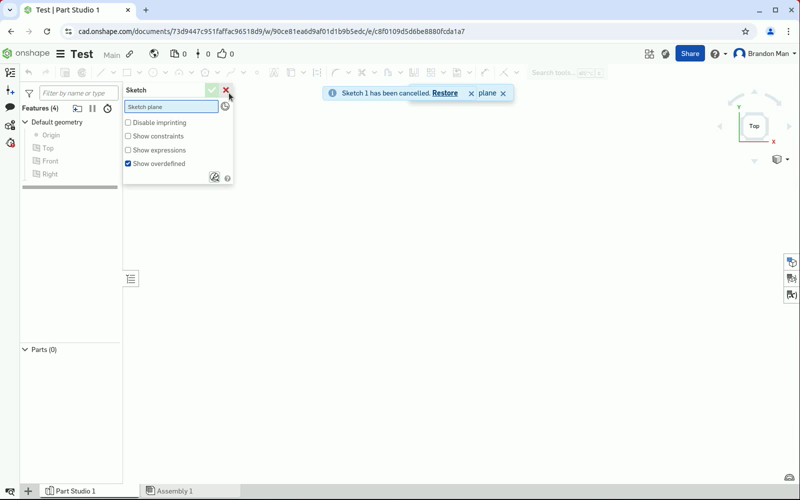
mouse_move(73, 150)
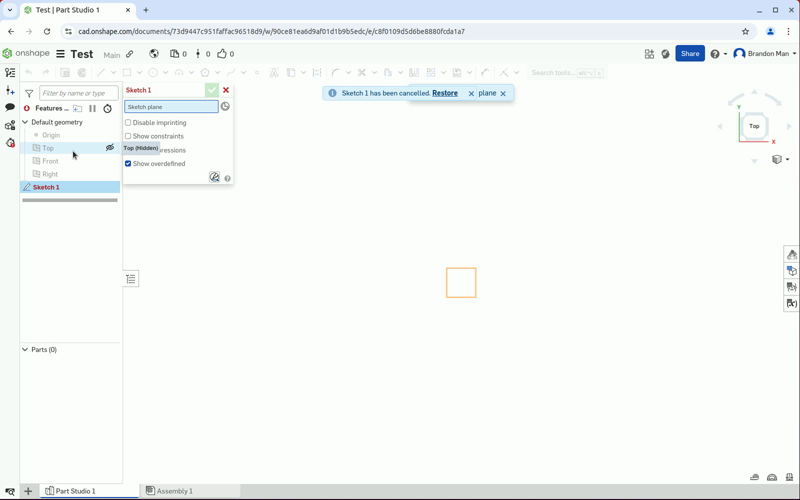
click(73, 150)
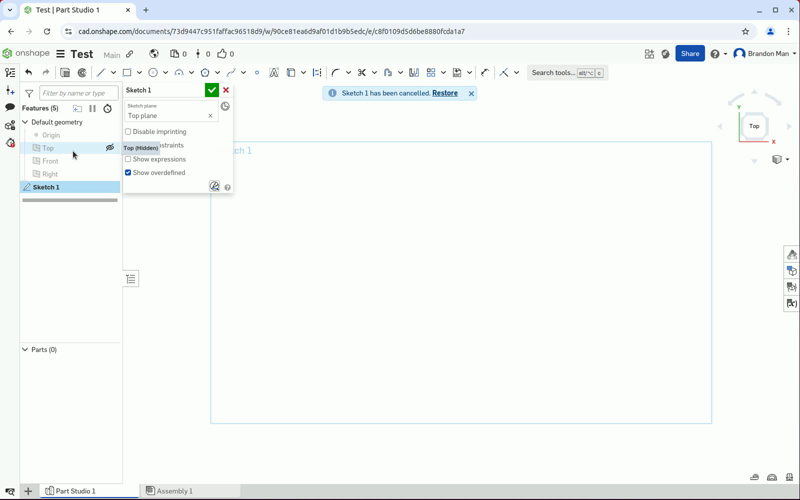
mouse_move(73, 352)
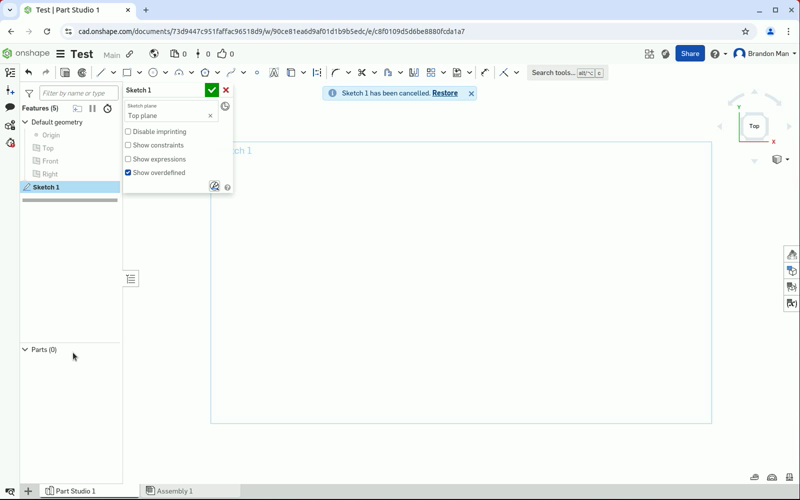
key(y)
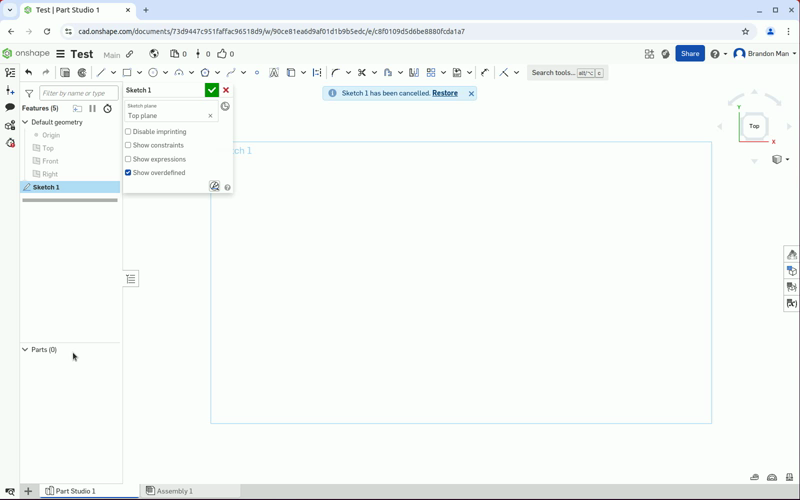
key(c)
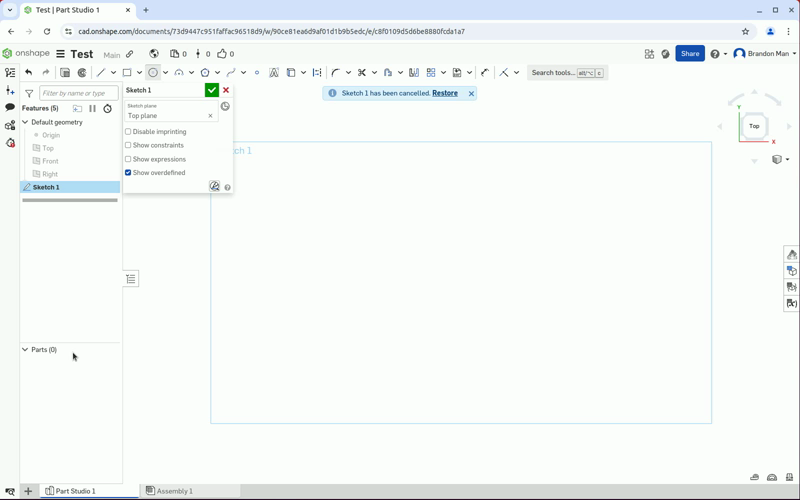
key_down(shift)
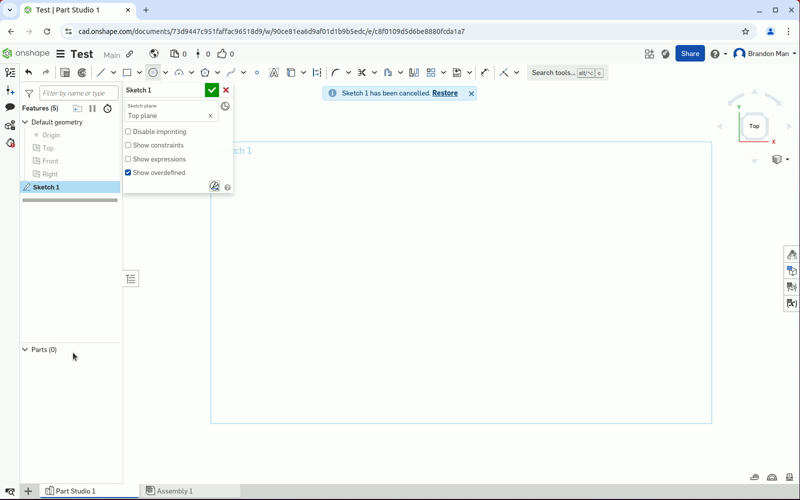
mouse_move(461, 282)
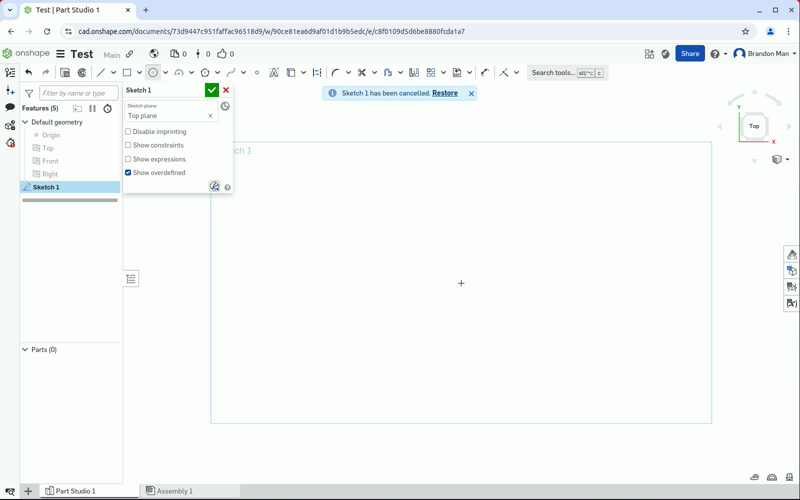
click(461, 282)
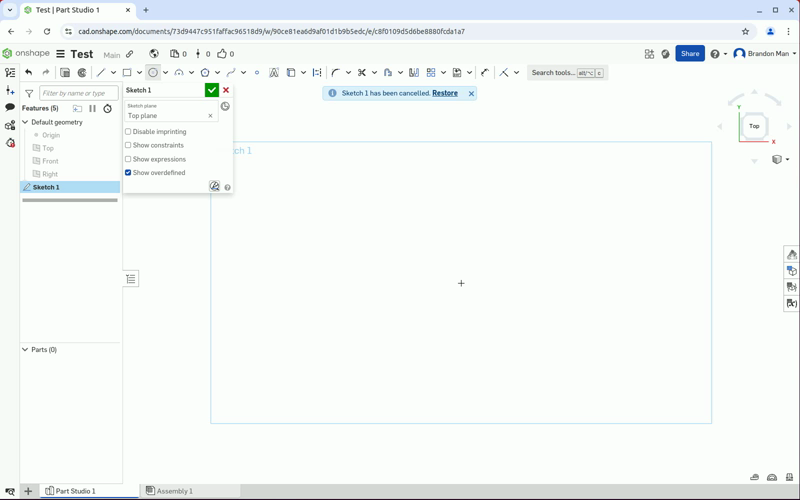
key_up(shift)
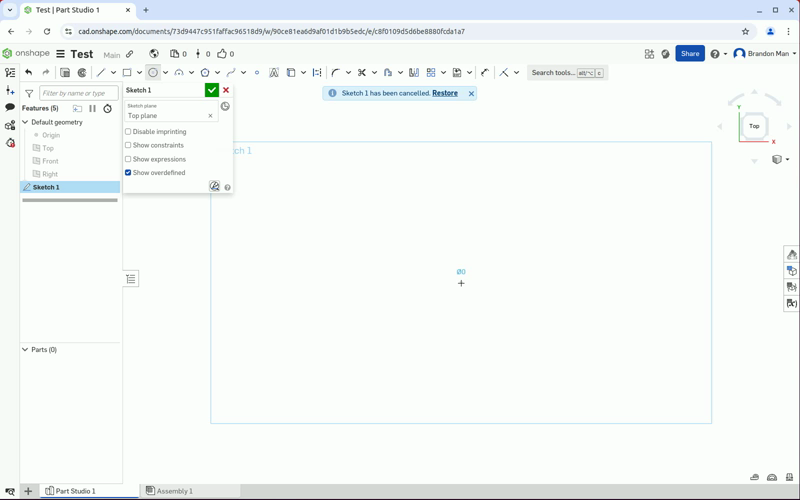
mouse_move(472, 282)
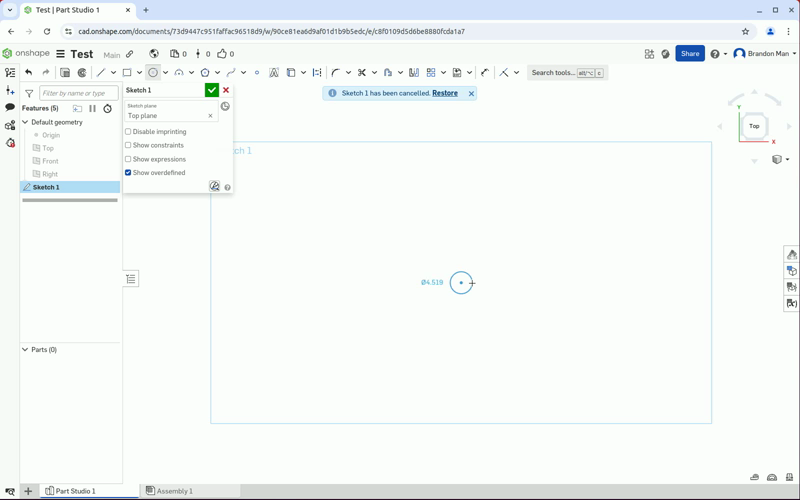
click(472, 282)
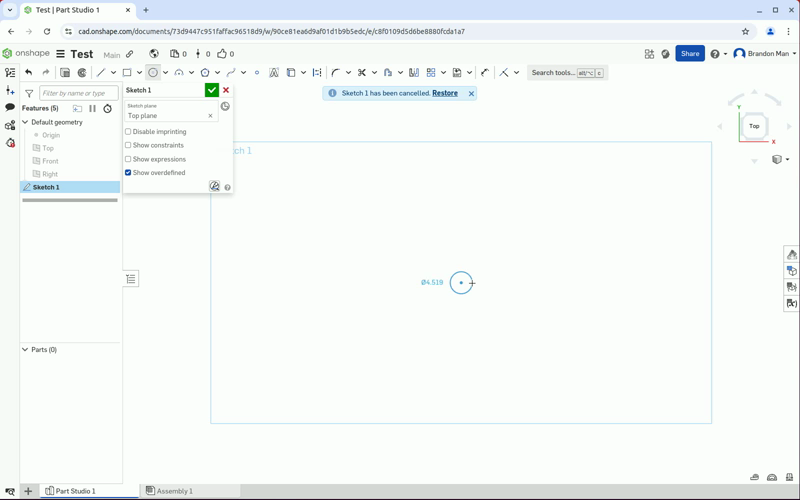
key(esc)
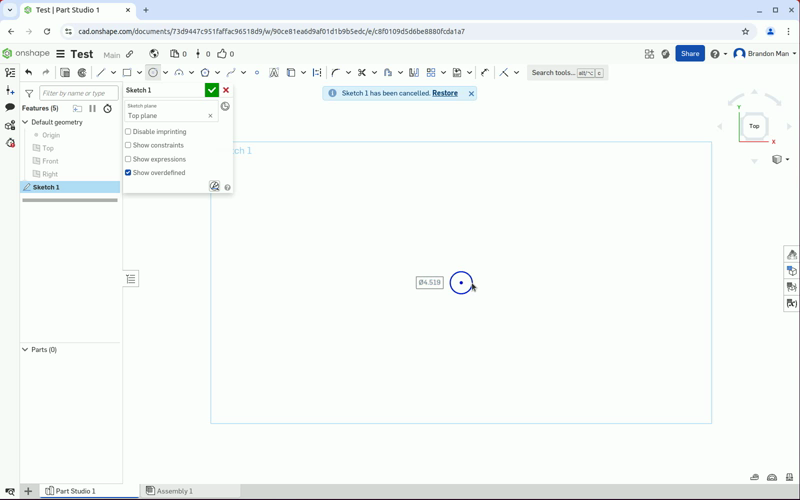
key(c)
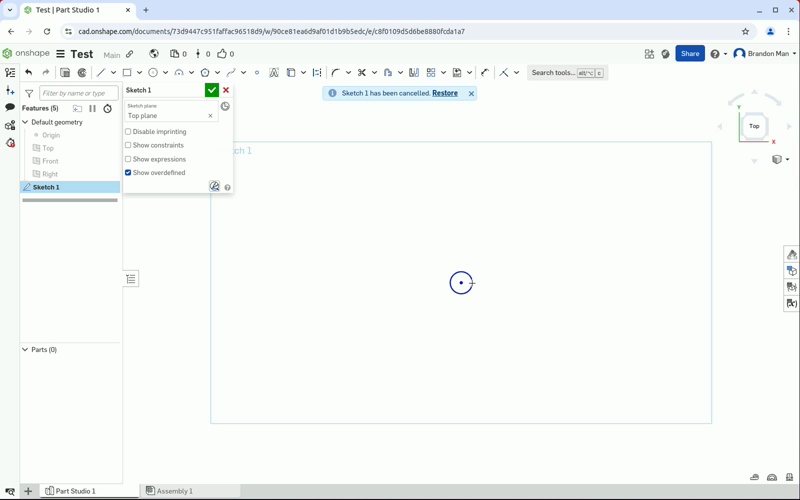
key_down(shift)
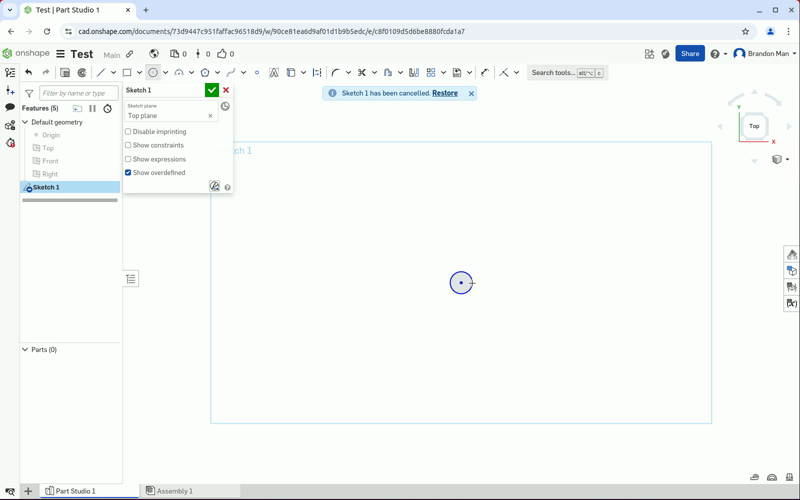
mouse_move(461, 282)
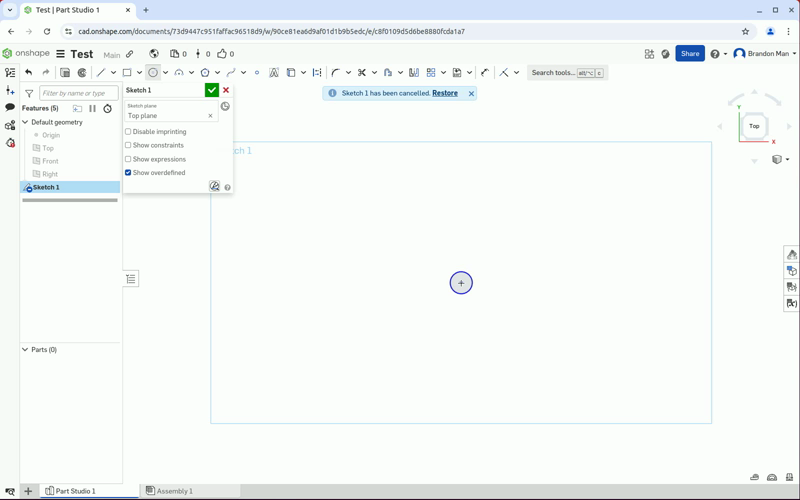
click(461, 282)
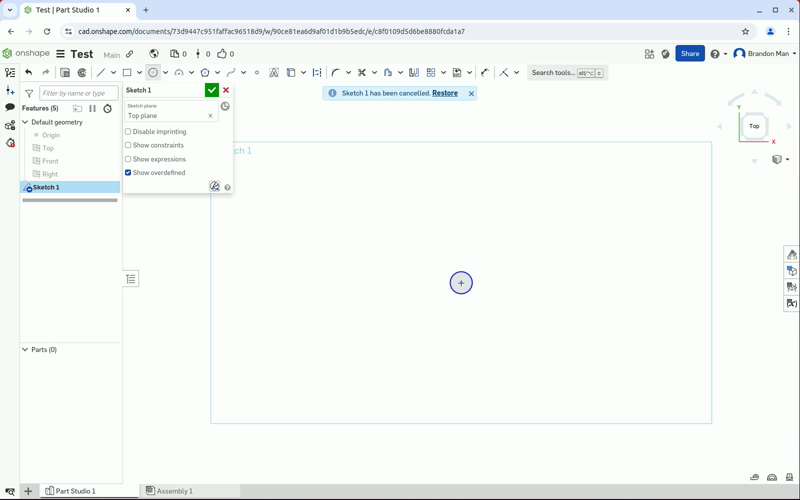
key_up(shift)
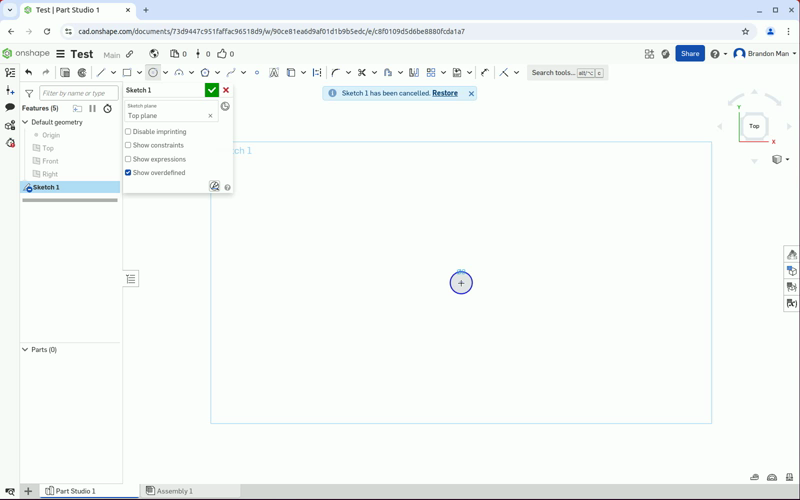
mouse_move(465, 282)
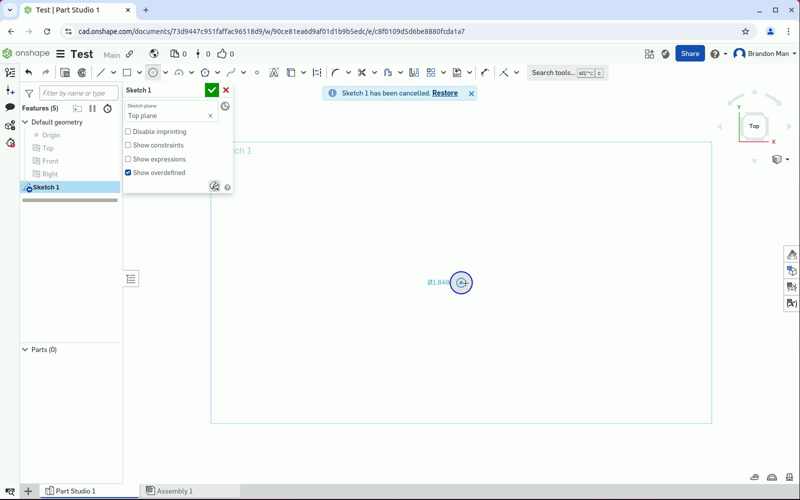
click(465, 282)
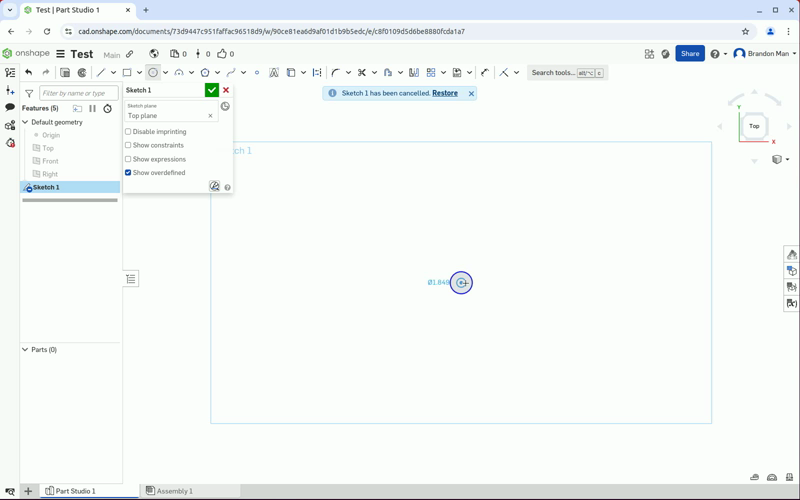
key(esc)
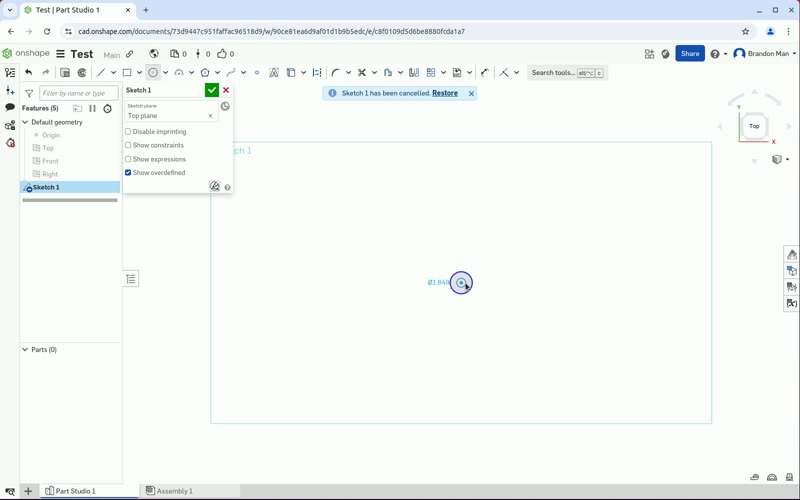
mouse_move(468, 287)
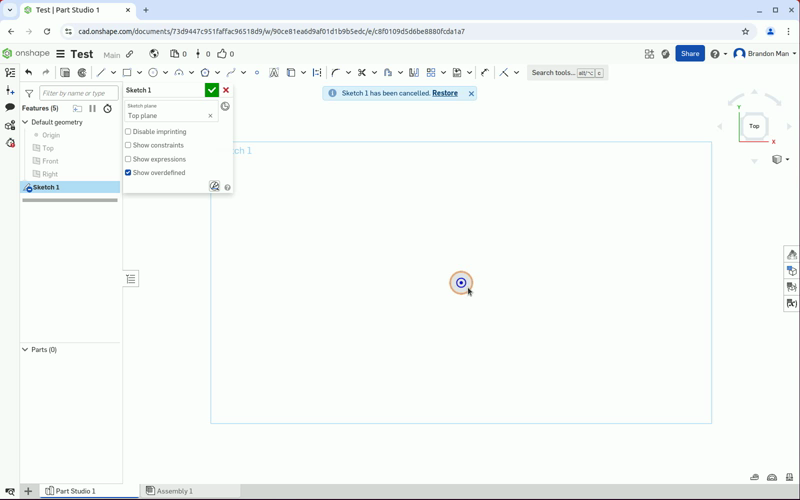
scroll(6)
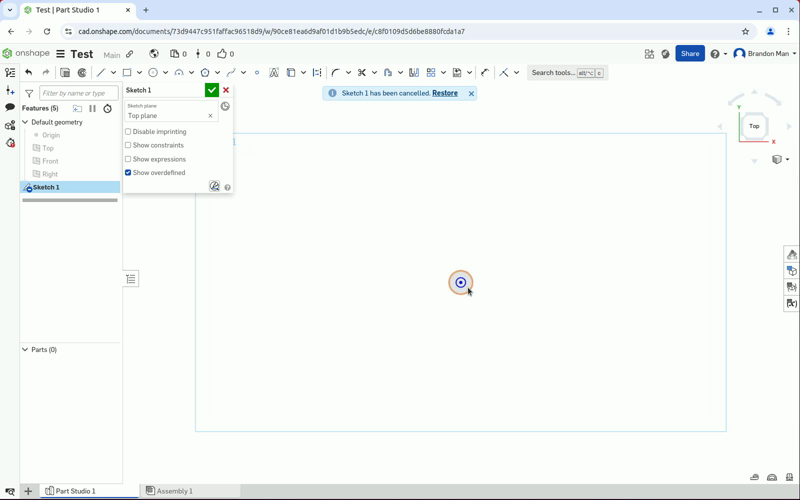
scroll(6)
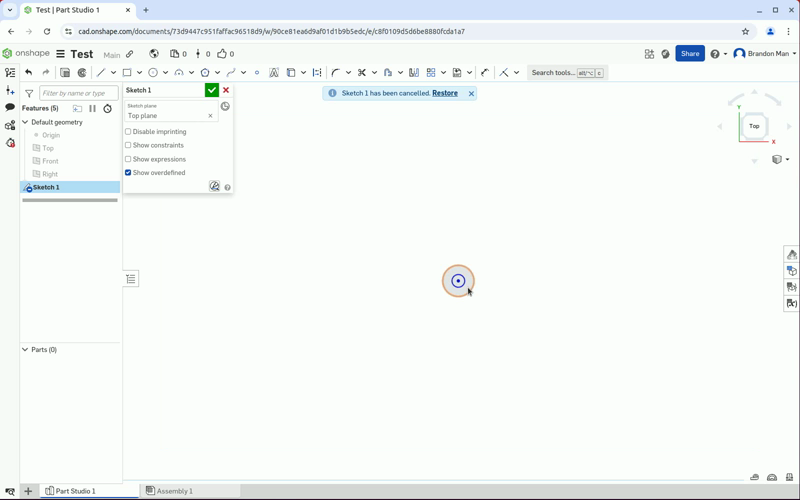
scroll(6)
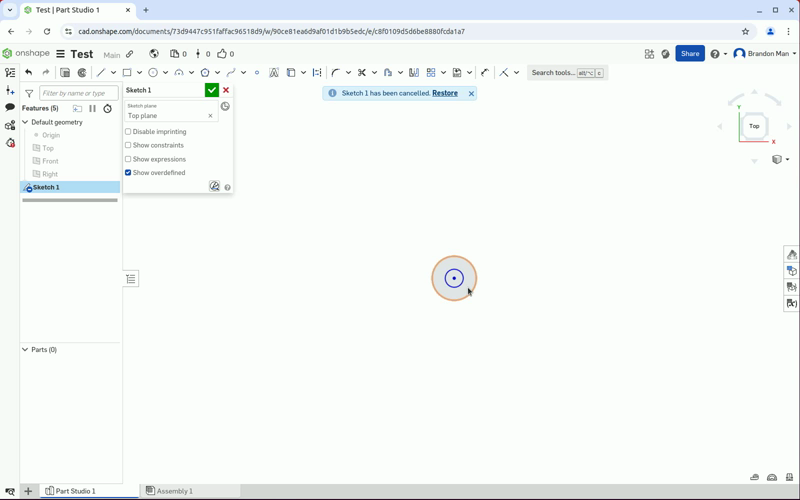
scroll(6)
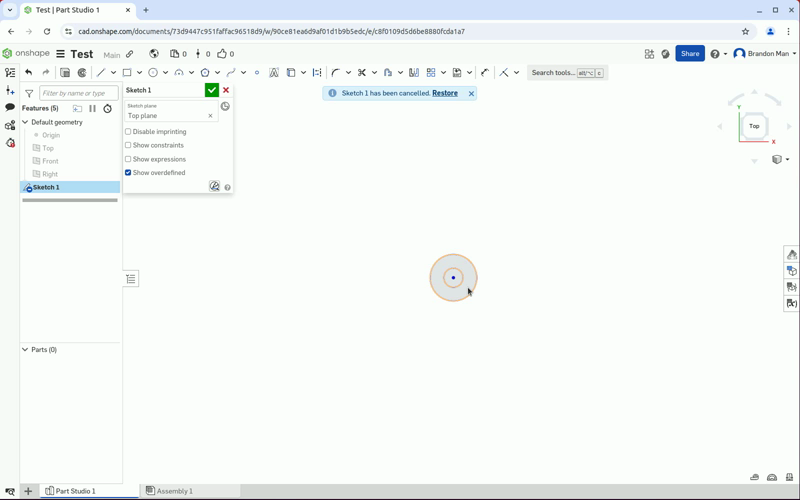
scroll(6)
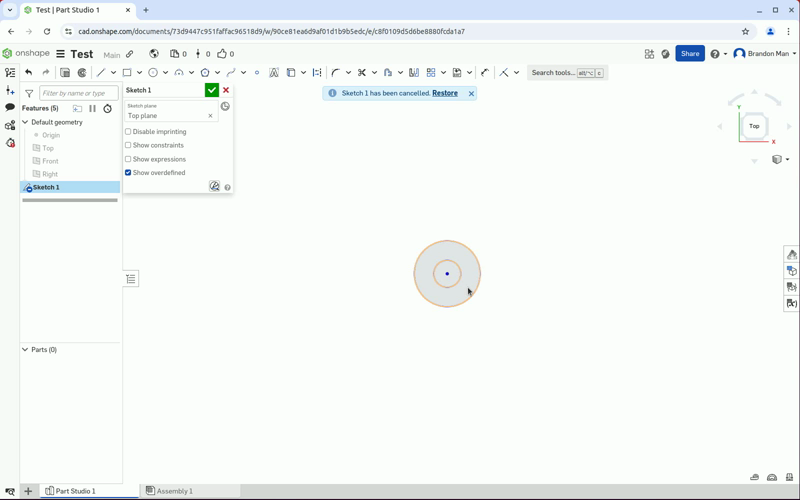
scroll(6)
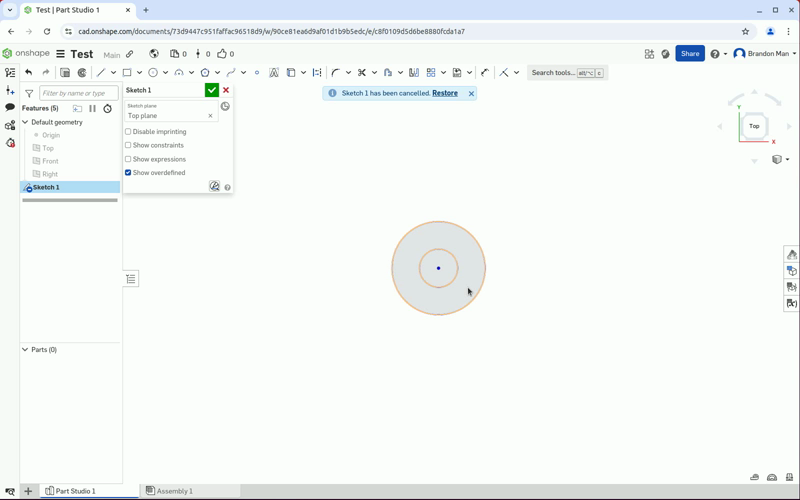
scroll(6)
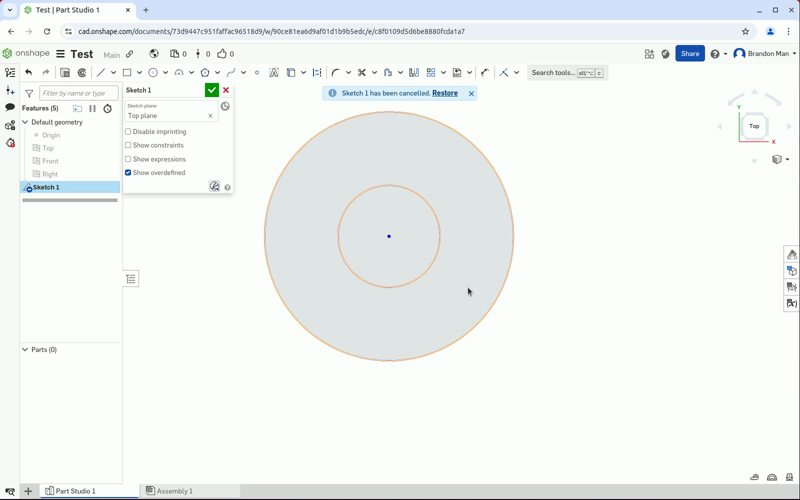
click(468, 287)
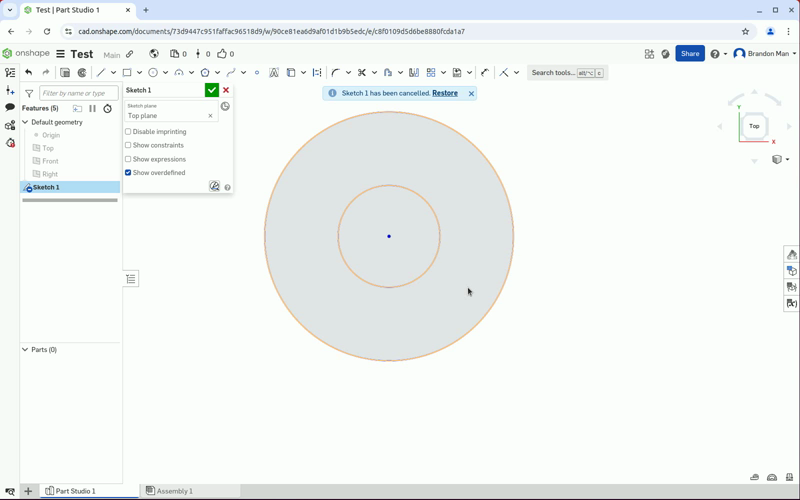
scroll(-6)
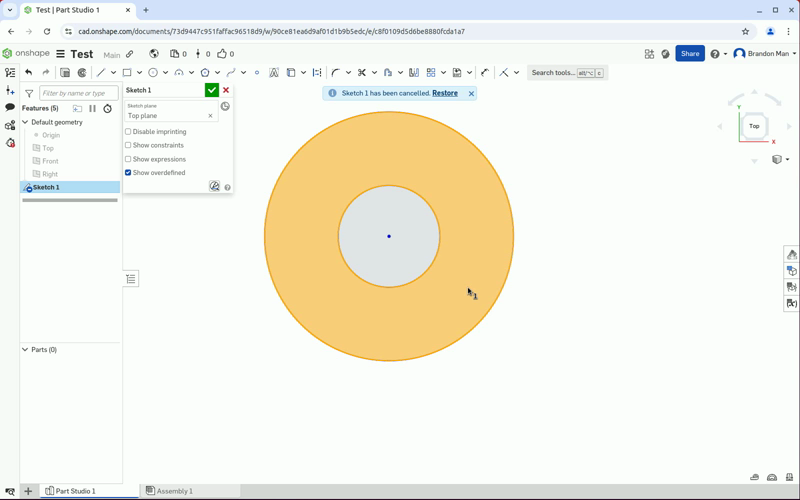
scroll(-6)
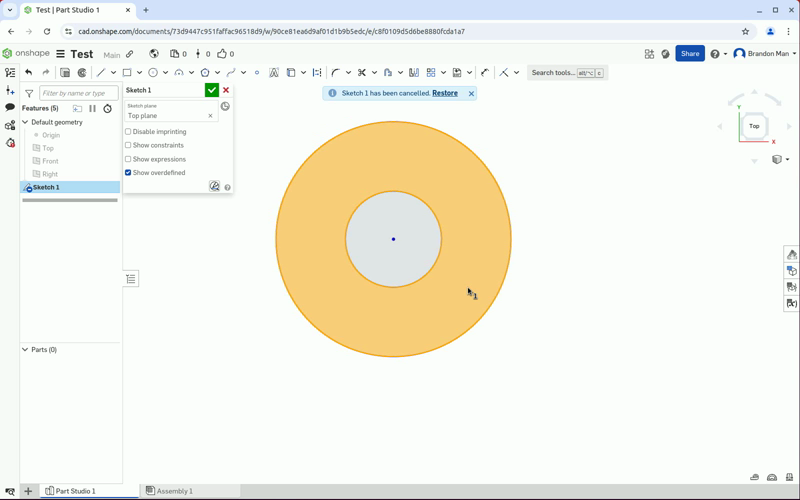
scroll(-6)
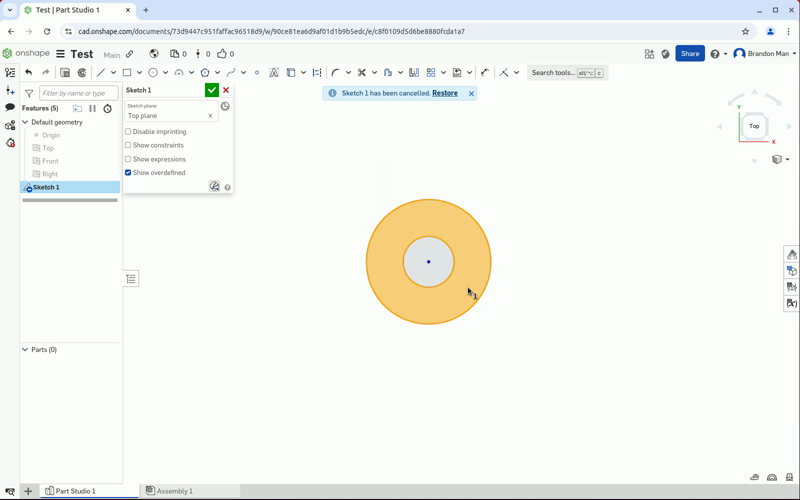
scroll(-6)
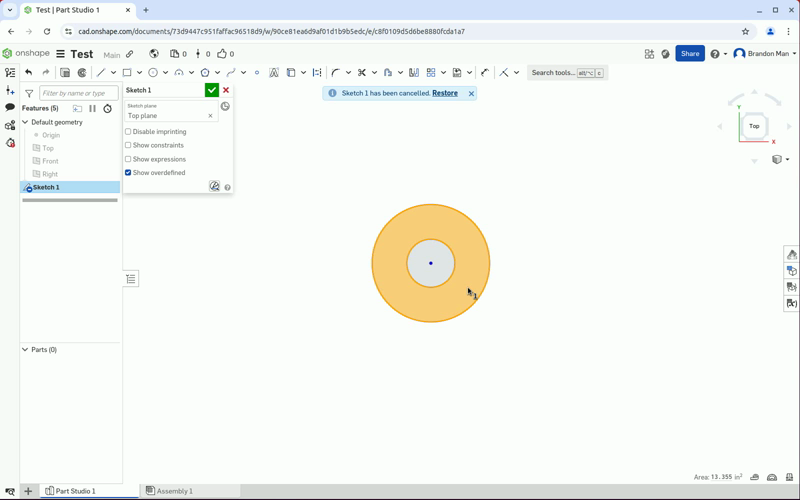
scroll(-6)
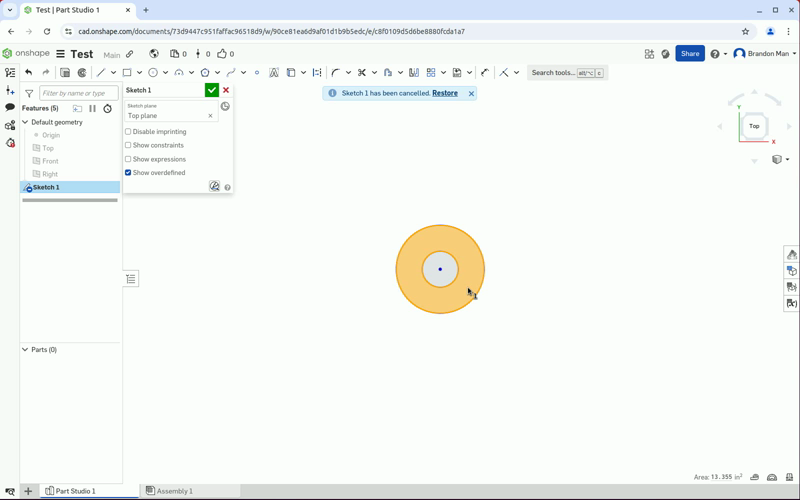
scroll(-6)
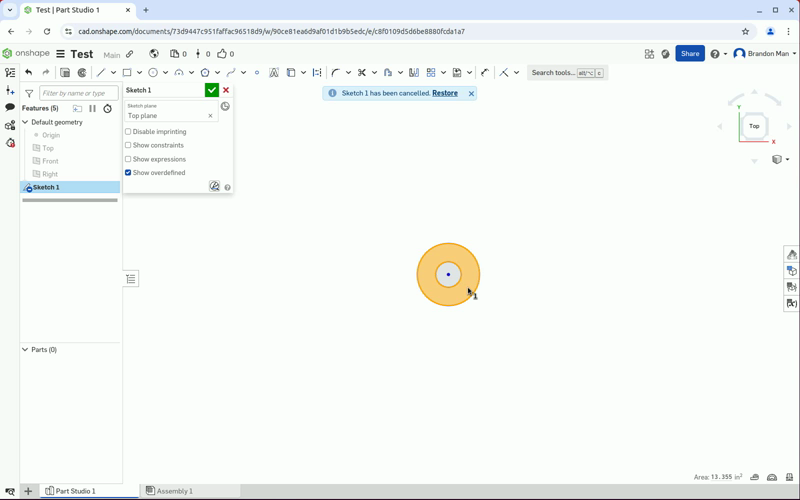
scroll(-6)
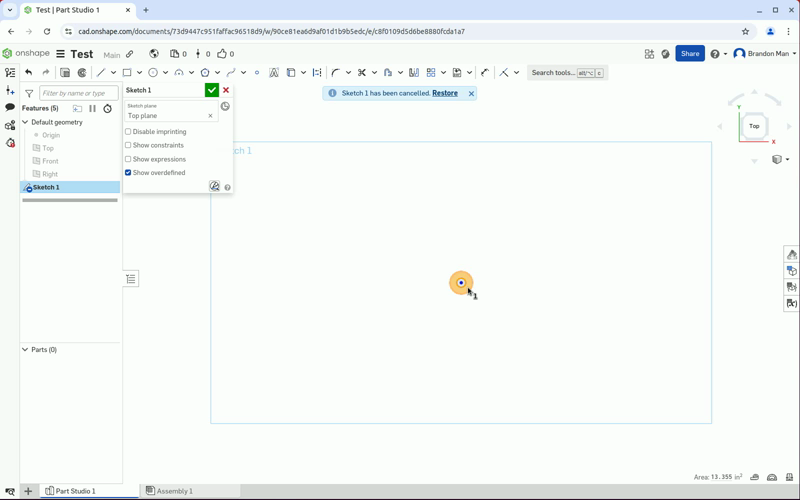
mouse_move(73, 352)
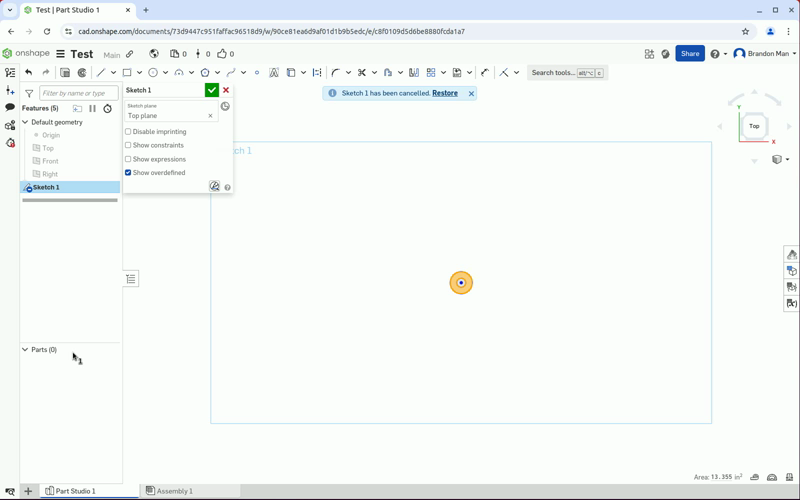
key(shift+y)
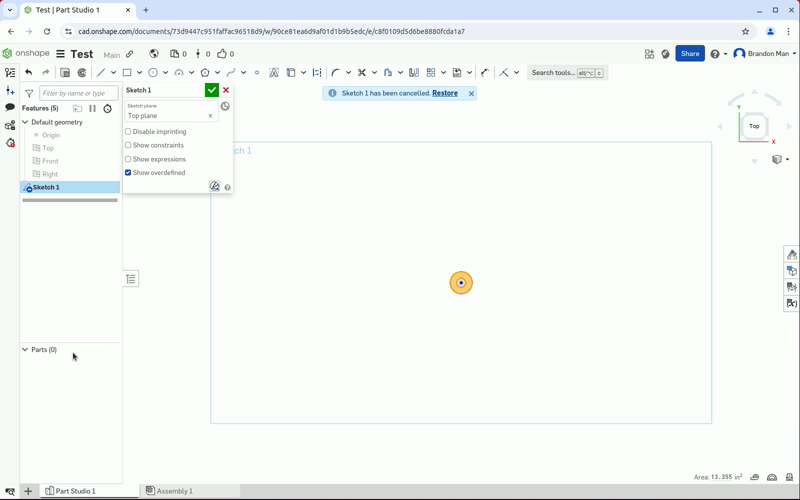
key(shift+e)
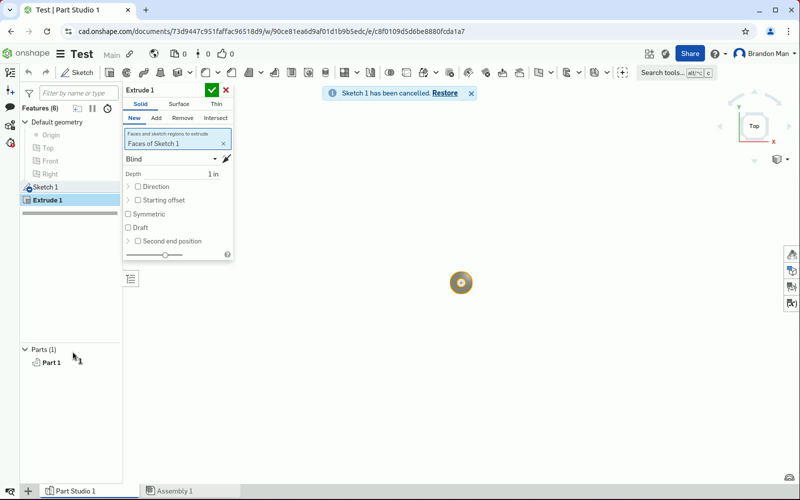
mouse_move(143, 106)
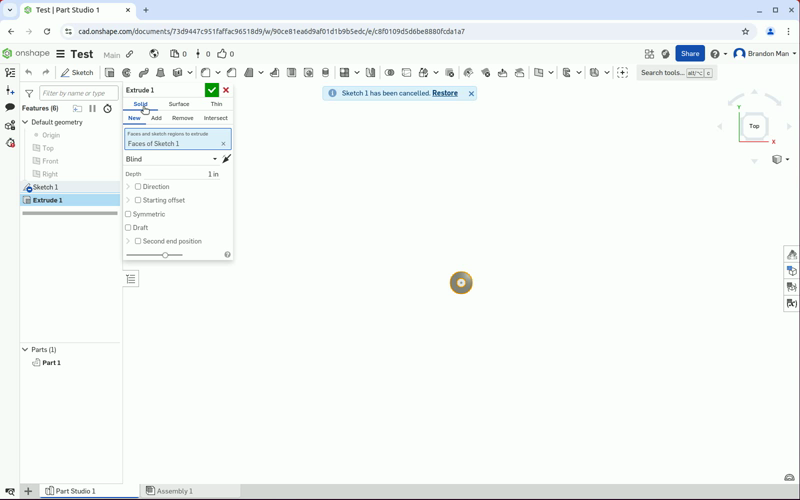
click(143, 106)
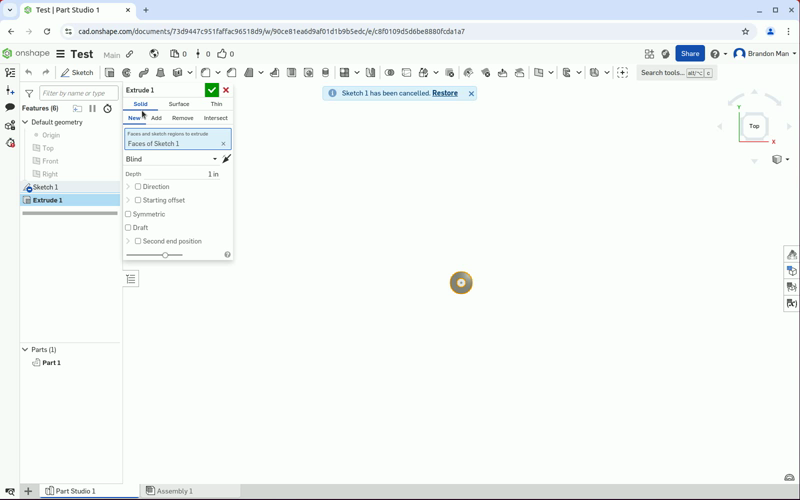
mouse_move(137, 120)
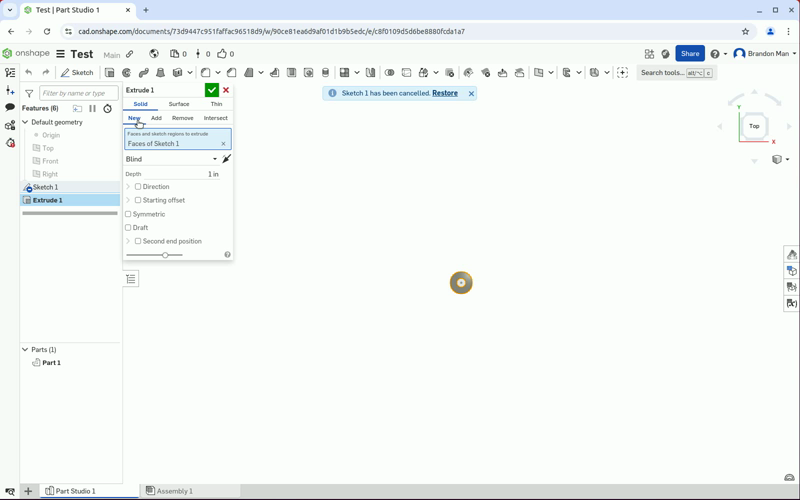
click(137, 120)
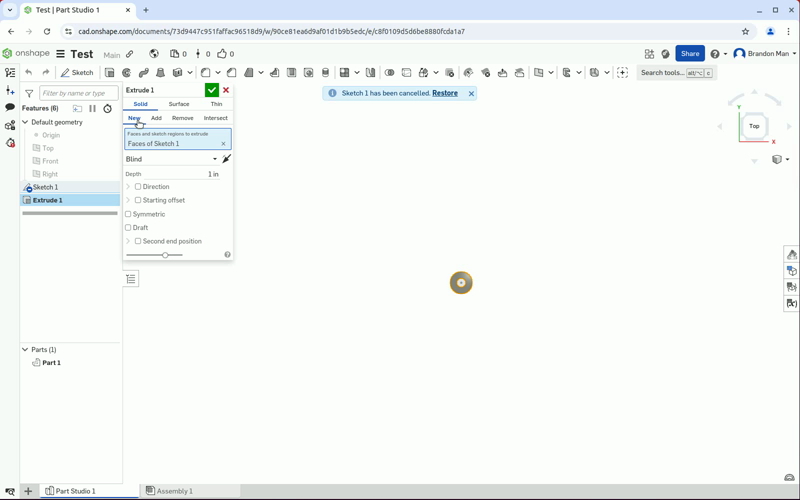
key(tab, 4)
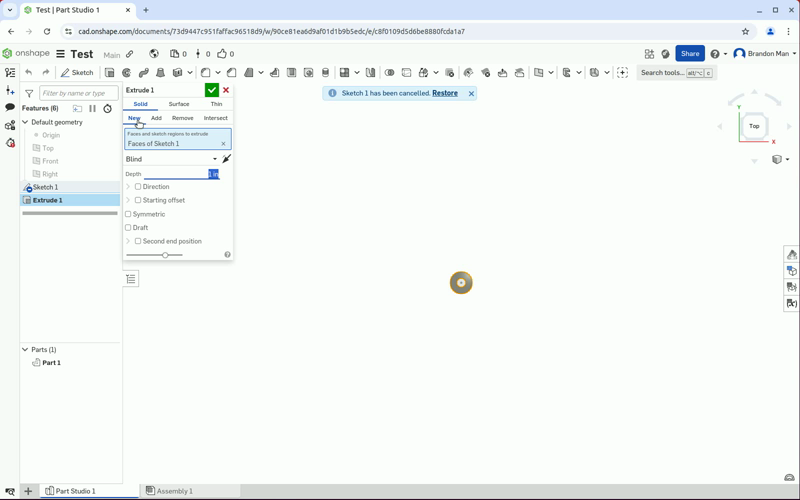
text(1.926)
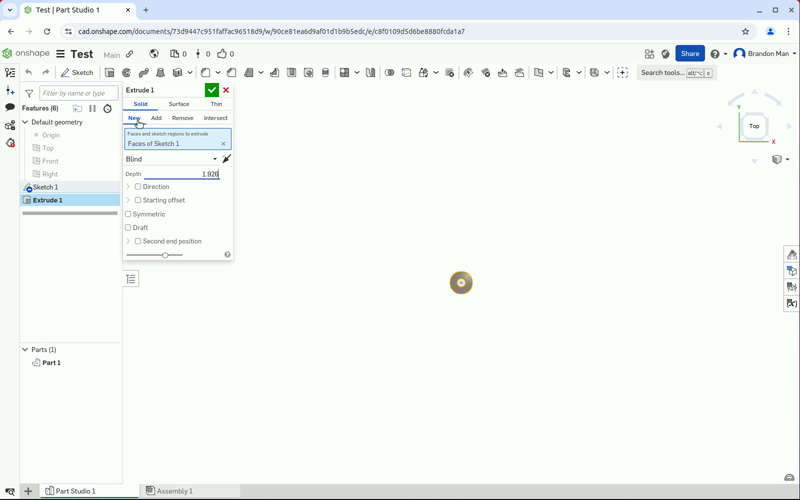
key(tab, 3)
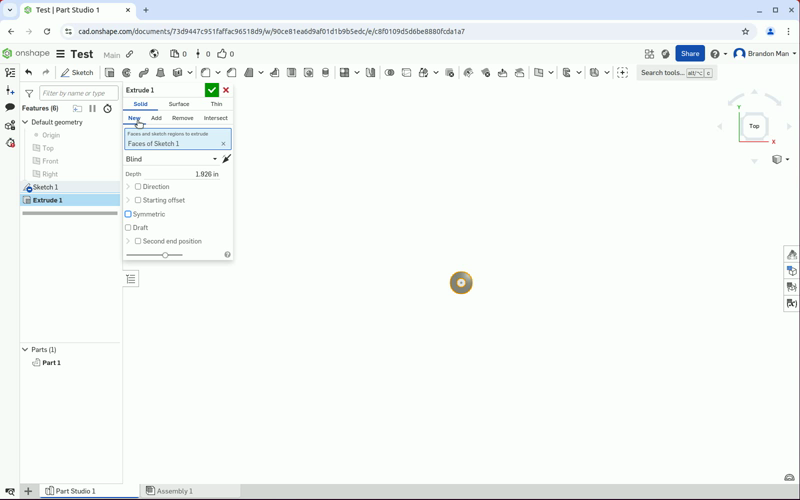
key(space)
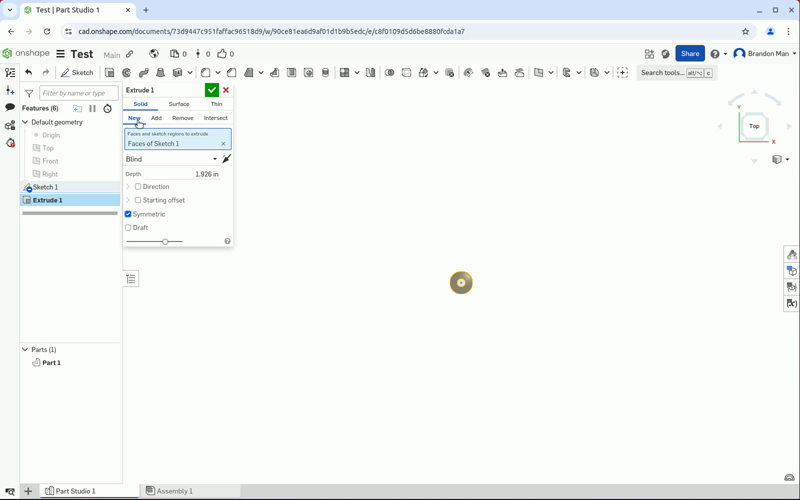
key(enter)
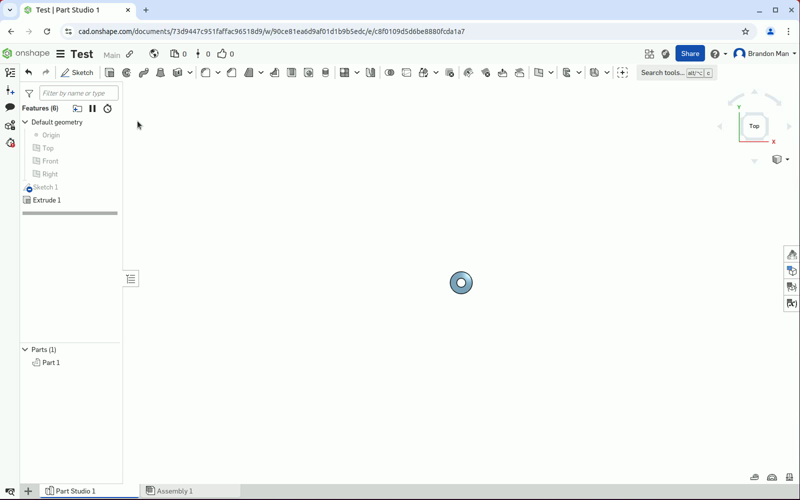
key(shift+h)
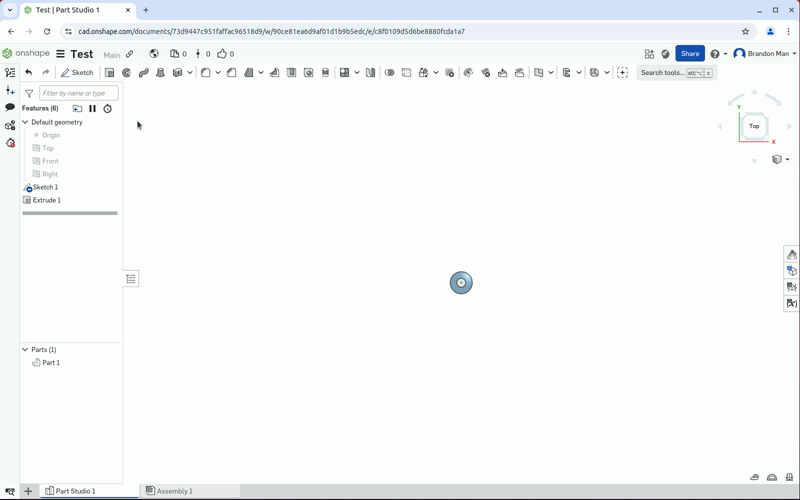
key(shift+h)
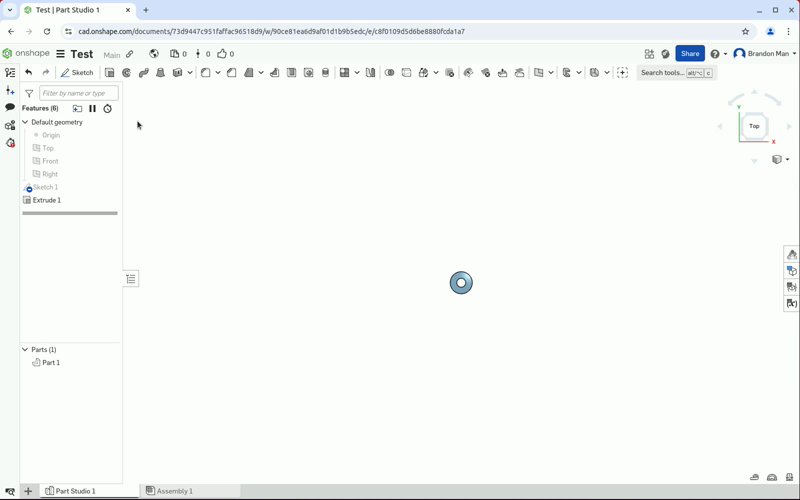
mouse_move(73, 189)
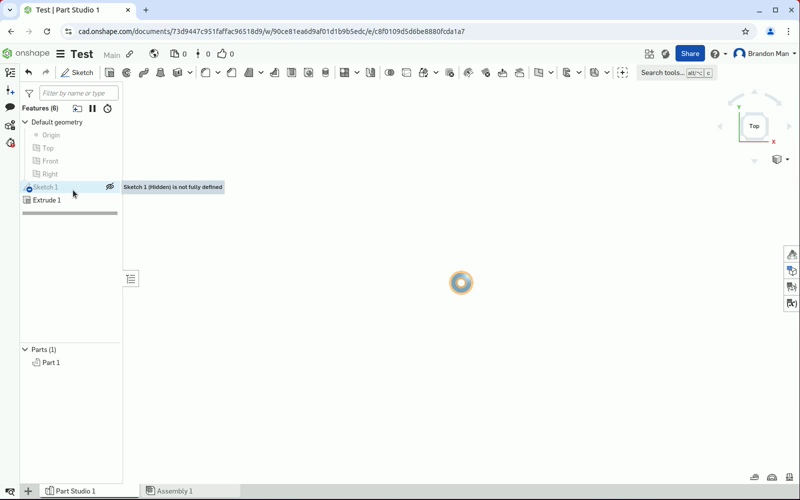
click(73, 189)
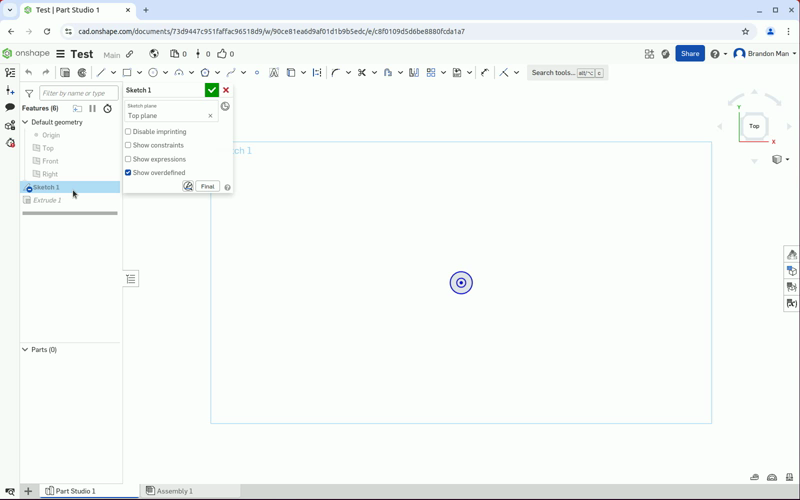
mouse_move(229, 92)
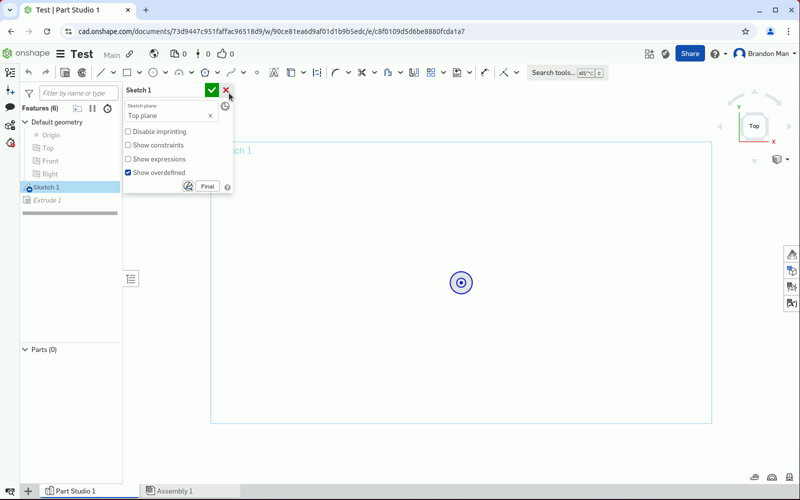
click(229, 92)
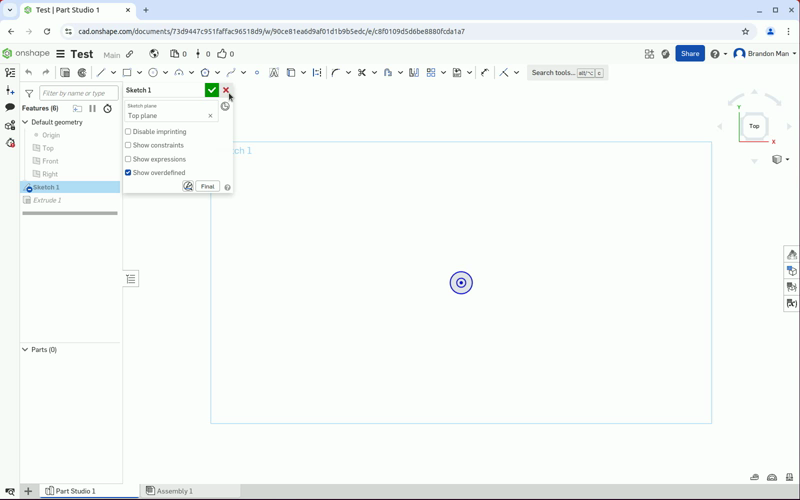
key(shift+s)
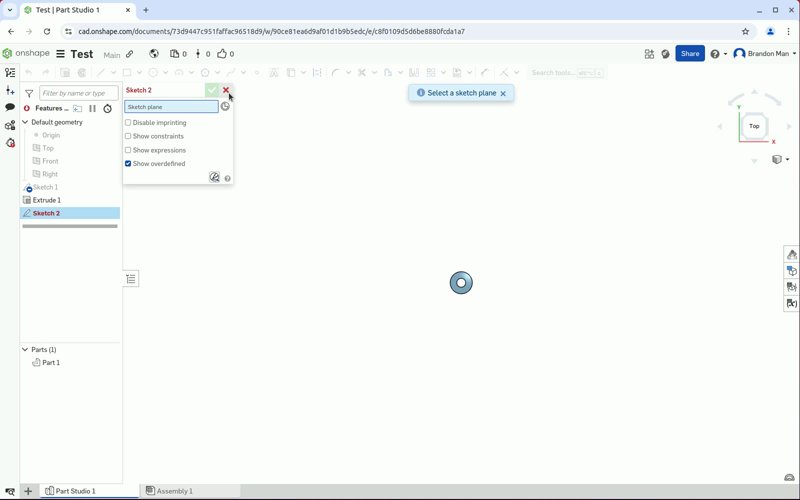
mouse_move(73, 150)
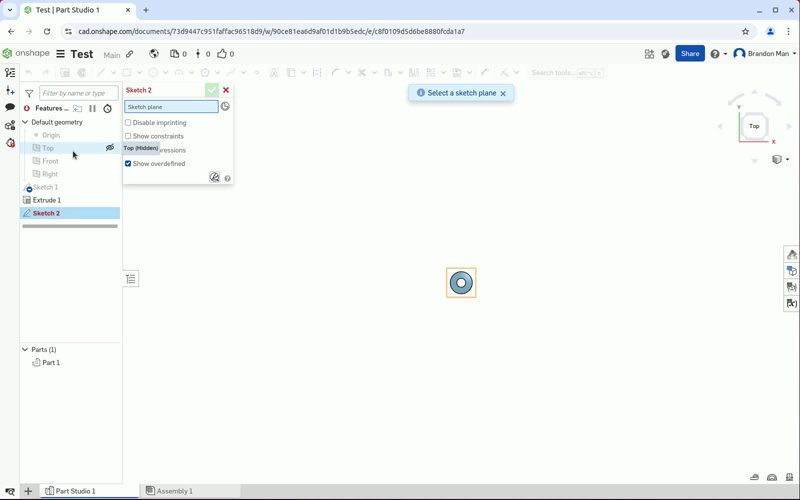
click(73, 150)
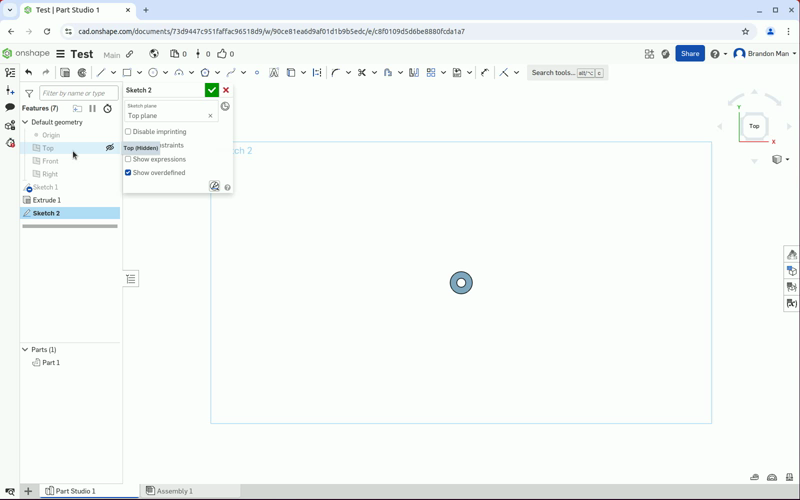
mouse_move(73, 352)
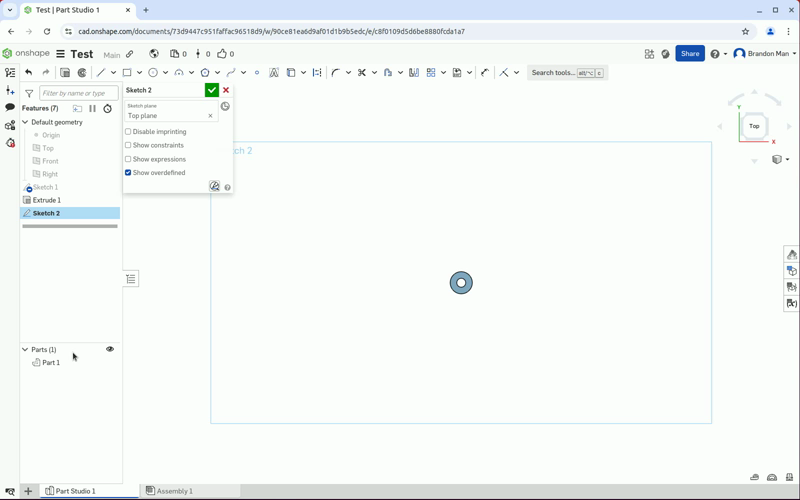
key(y)
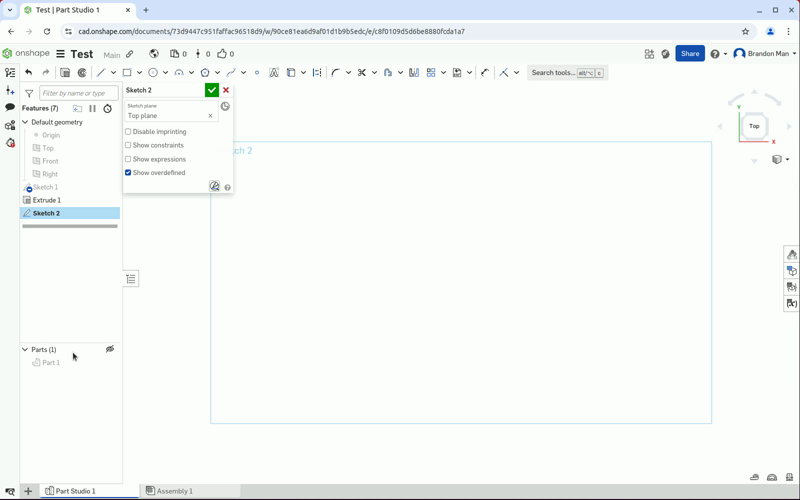
key(c)
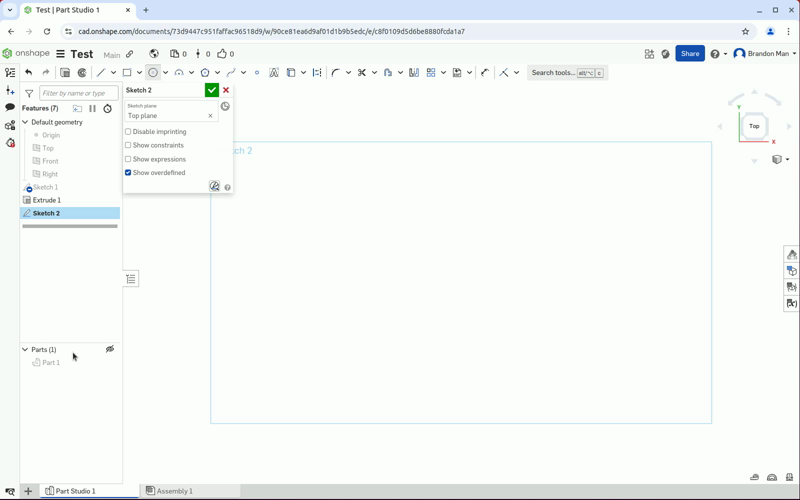
key_down(shift)
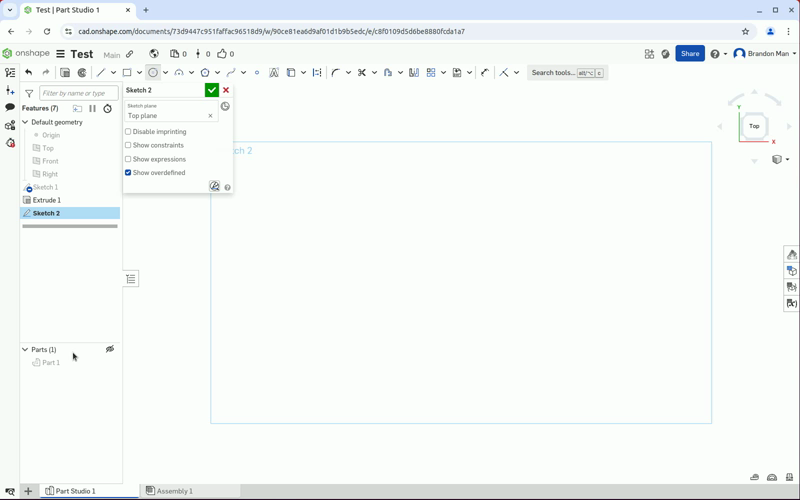
mouse_move(461, 282)
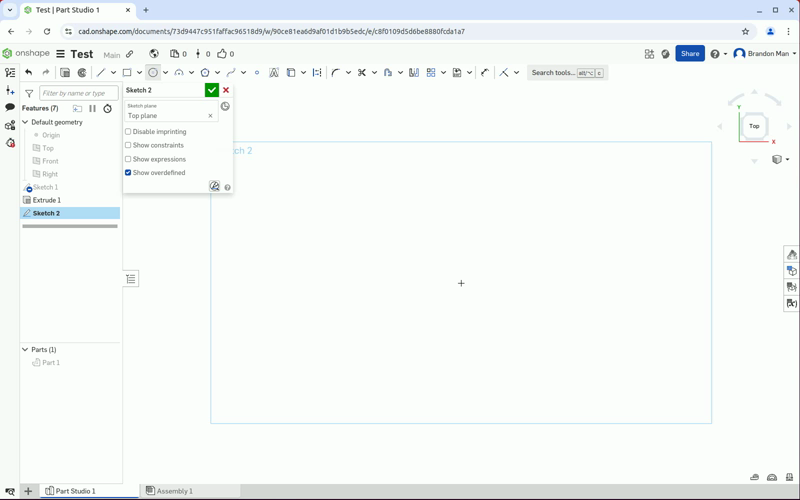
click(461, 282)
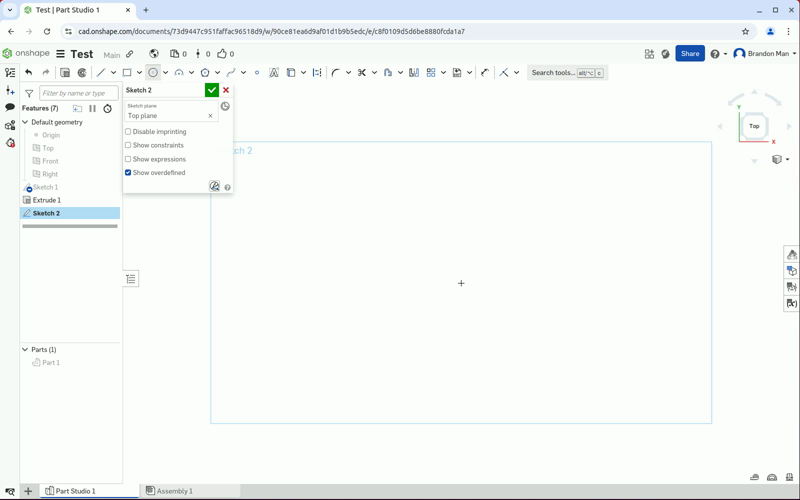
key_up(shift)
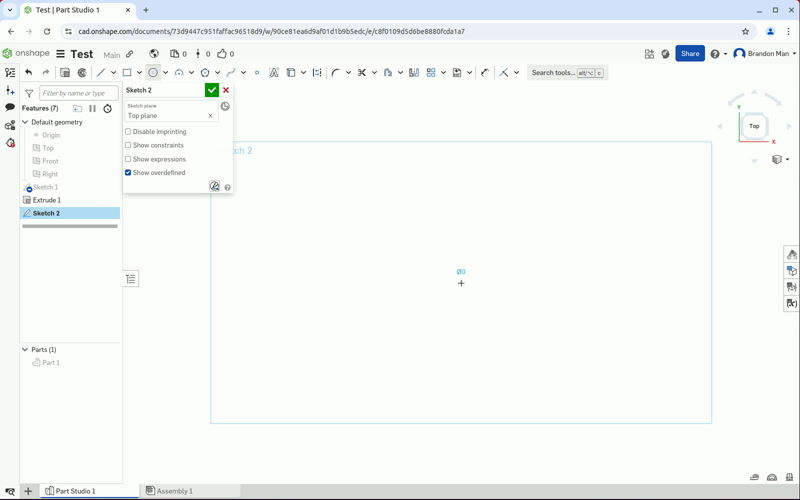
mouse_move(574, 282)
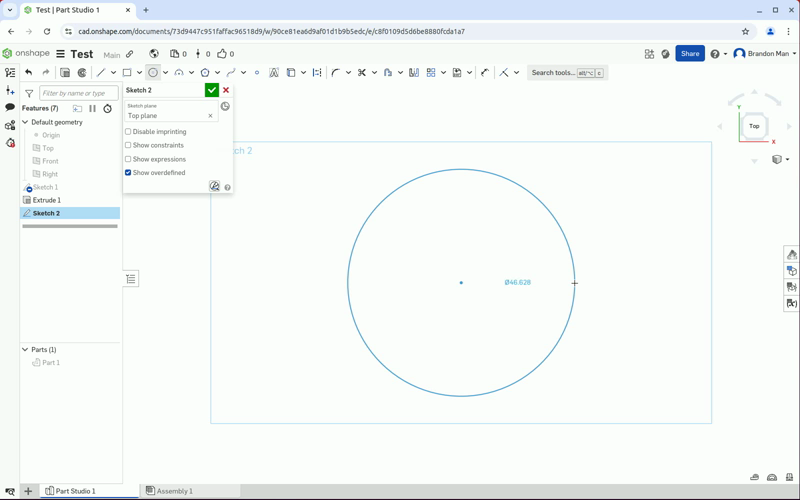
click(574, 282)
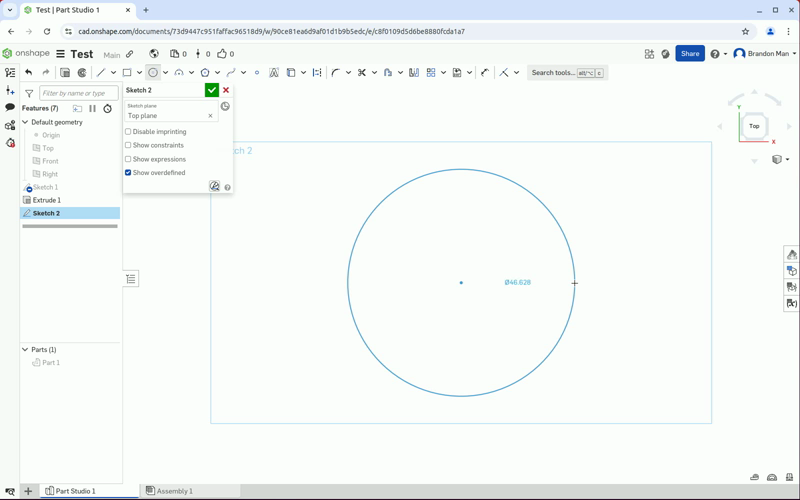
key(esc)
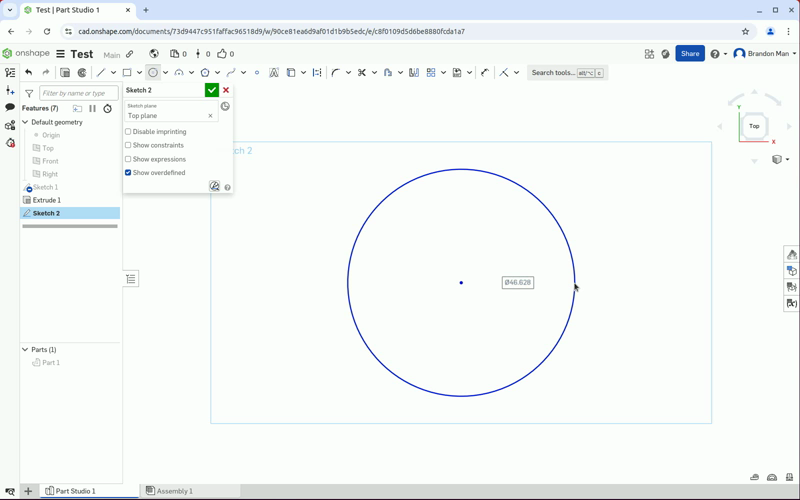
key(c)
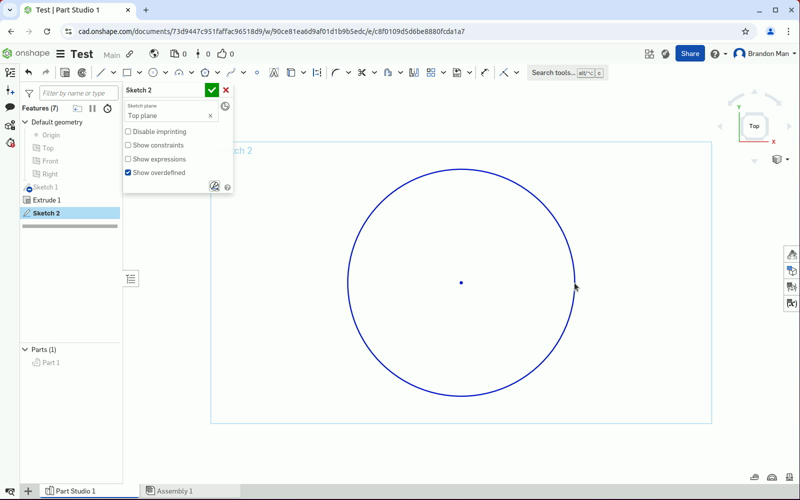
key_down(shift)
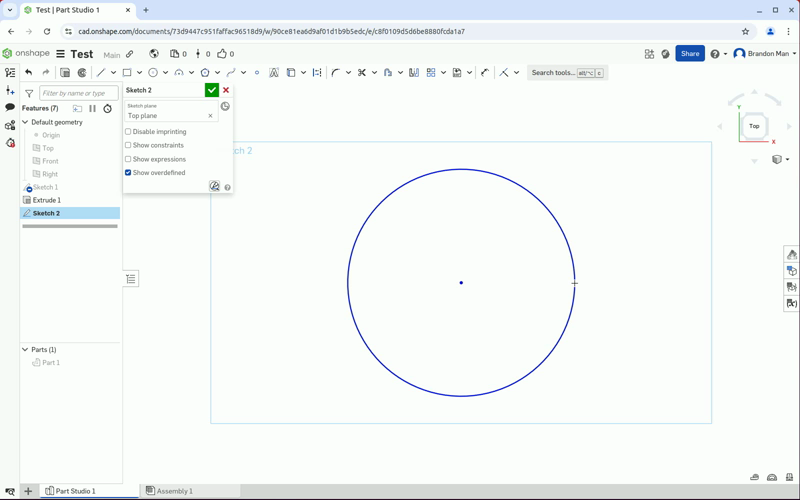
mouse_move(461, 282)
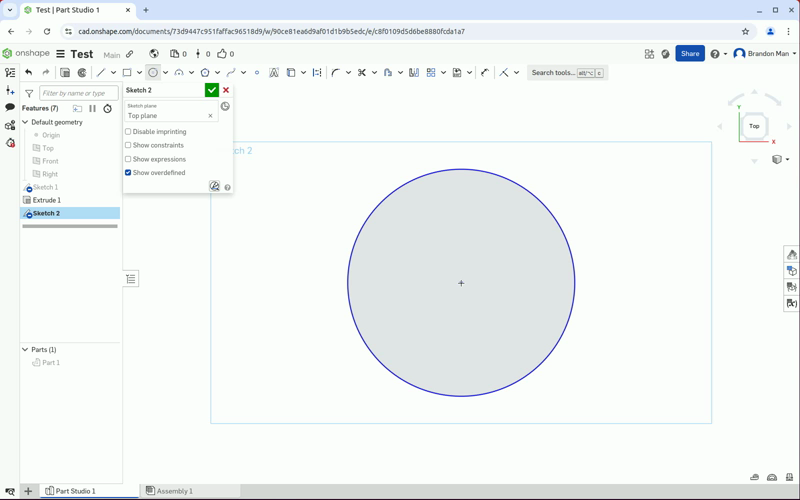
click(461, 282)
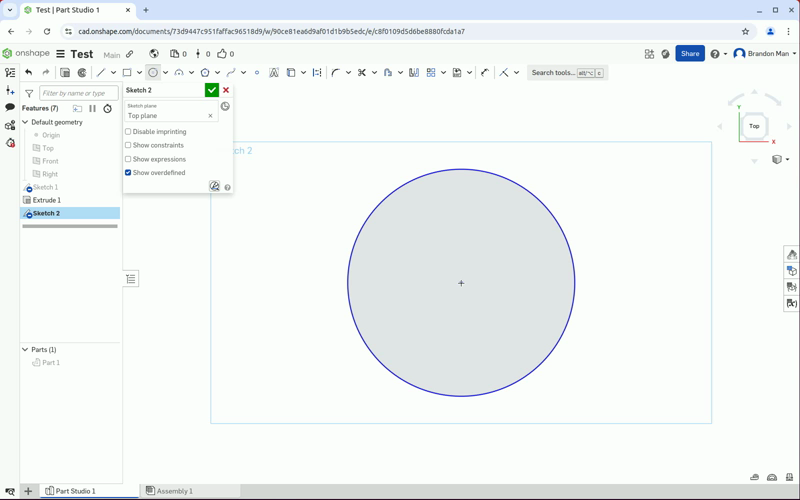
key_up(shift)
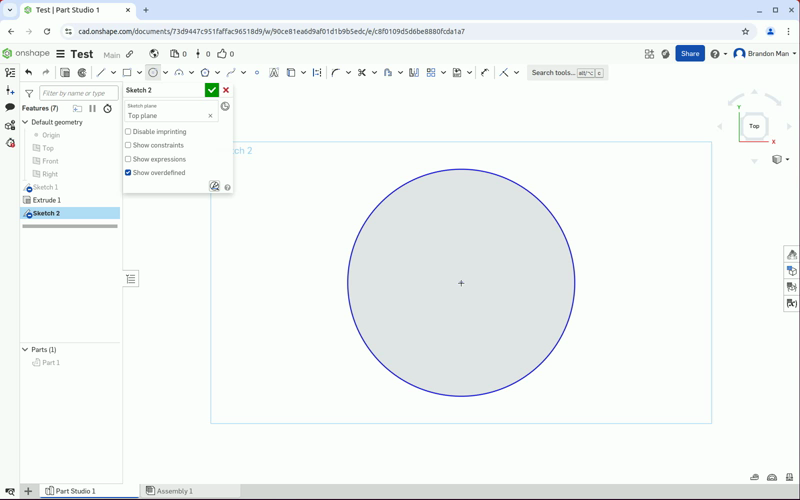
mouse_move(470, 282)
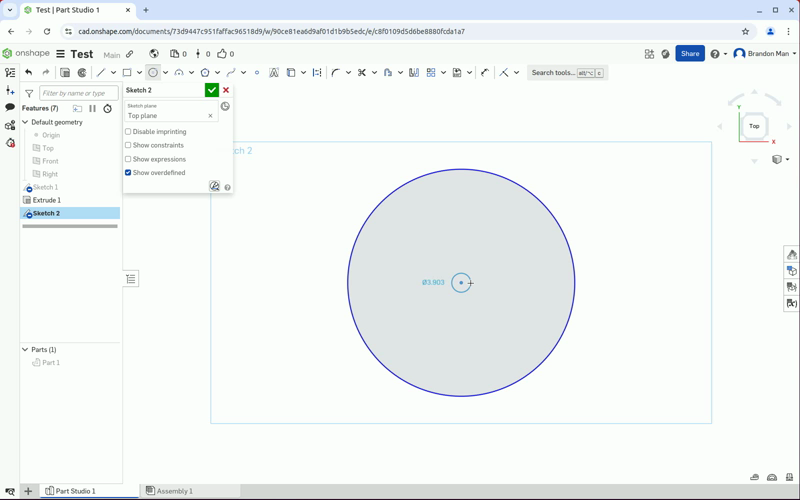
click(470, 282)
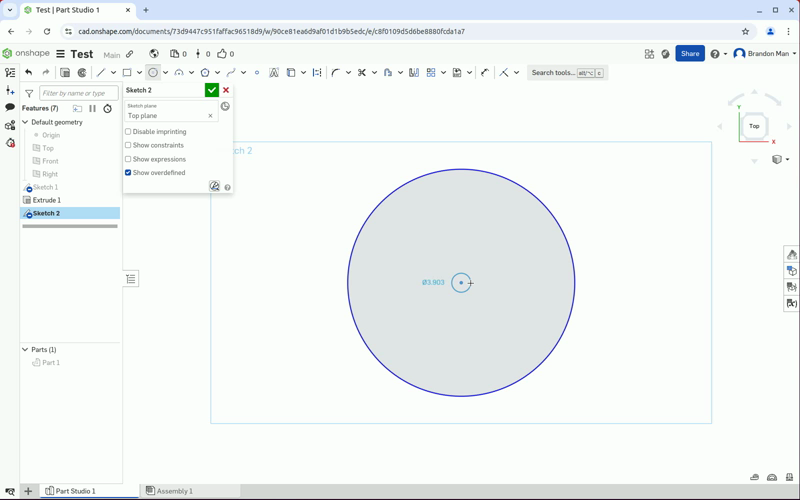
key(esc)
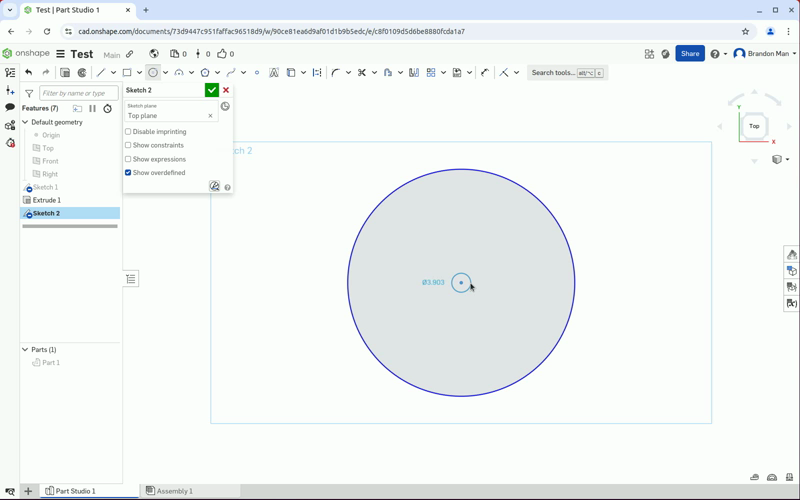
mouse_move(500, 239)
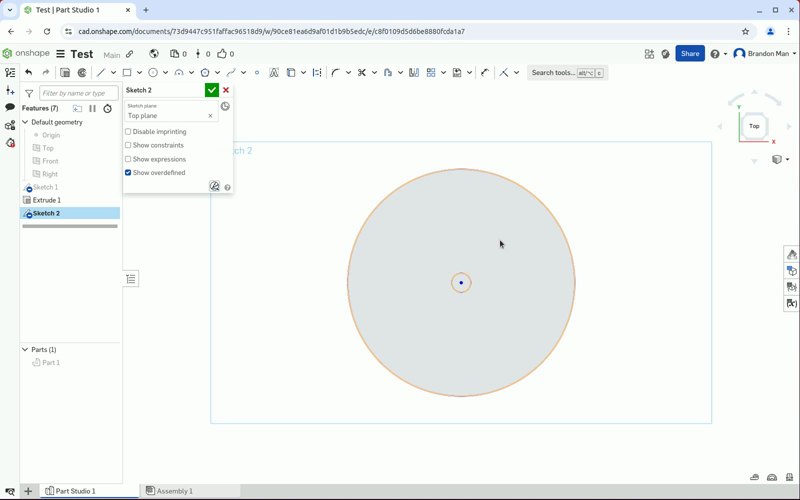
click(500, 239)
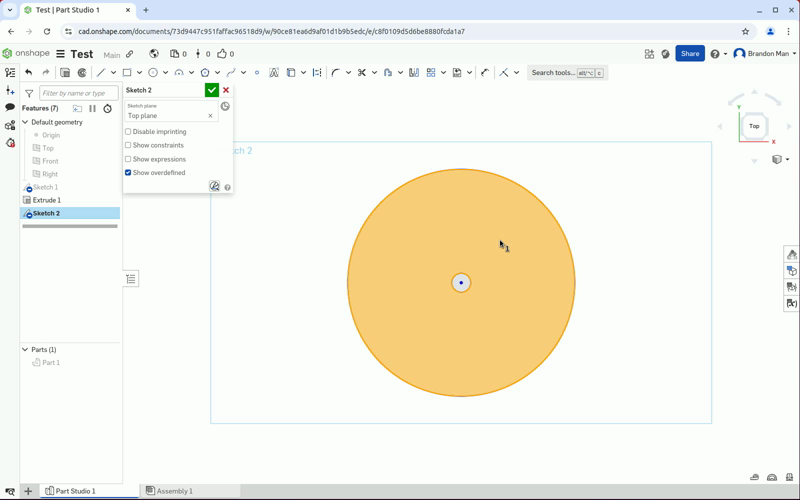
mouse_move(73, 352)
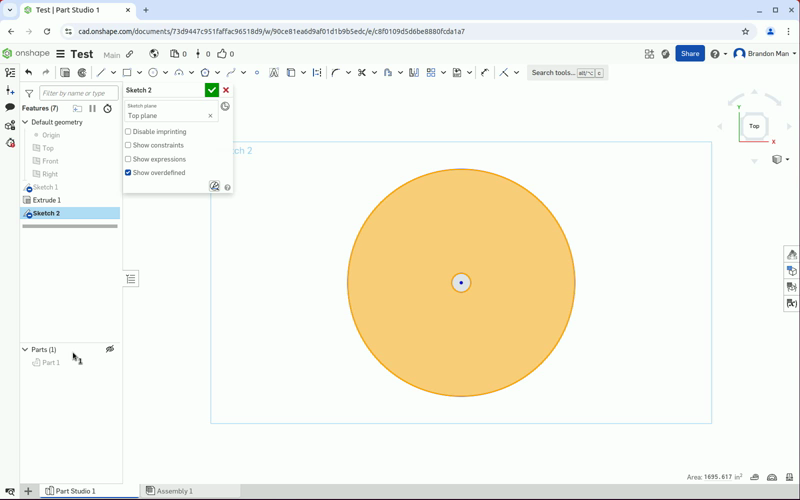
key(shift+y)
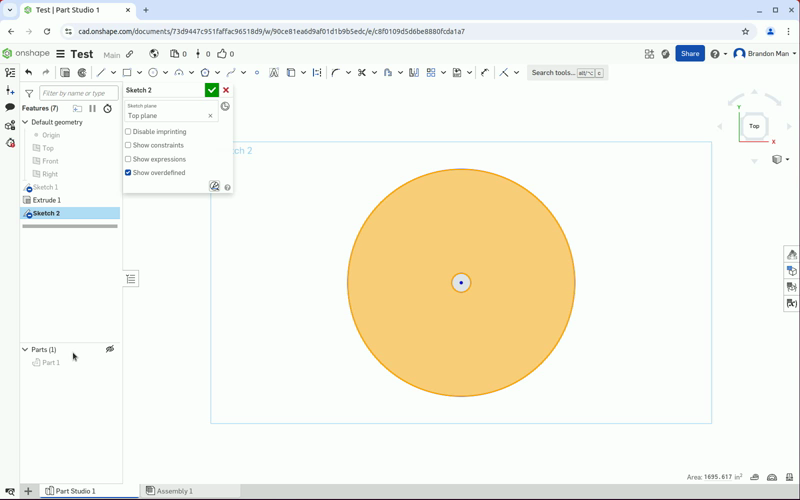
key(shift+e)
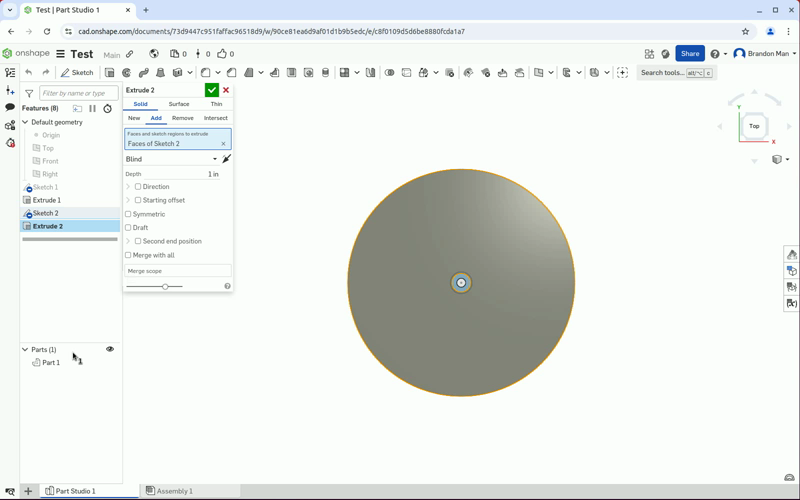
mouse_move(143, 106)
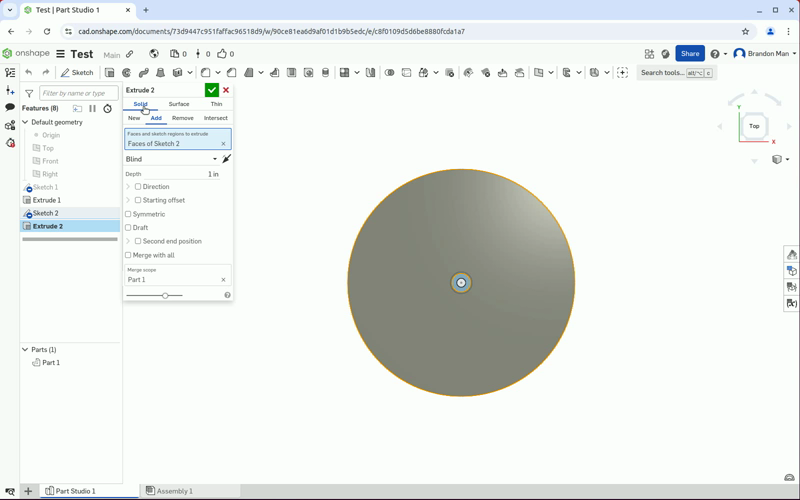
click(143, 106)
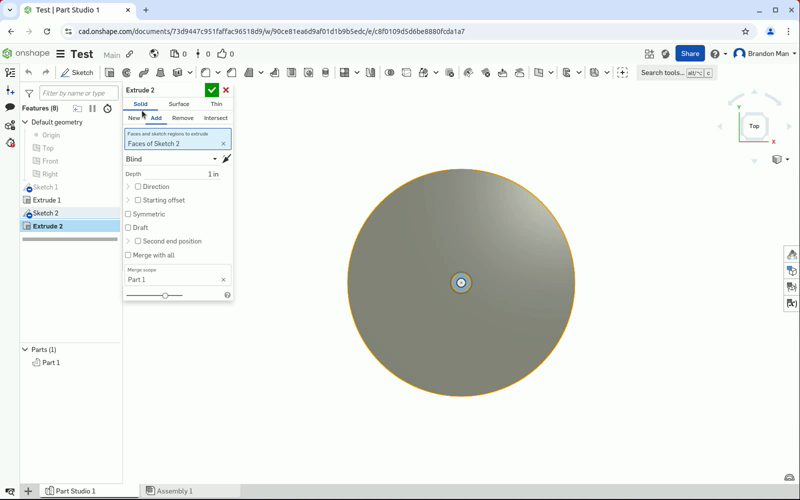
mouse_move(137, 120)
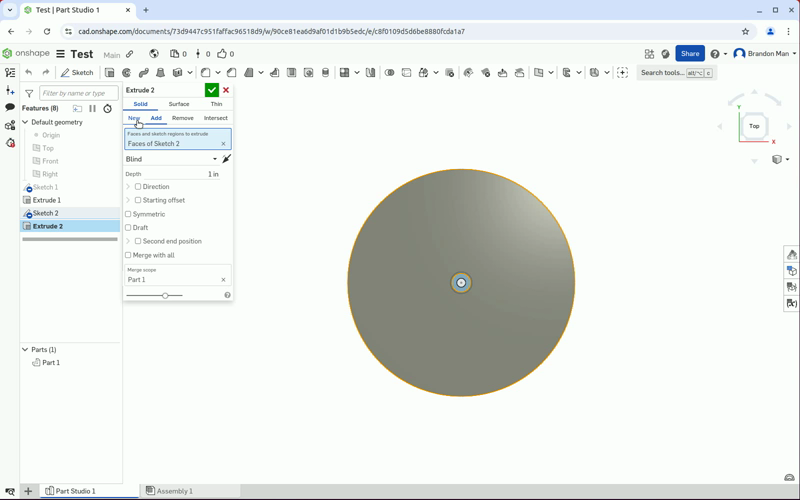
click(137, 120)
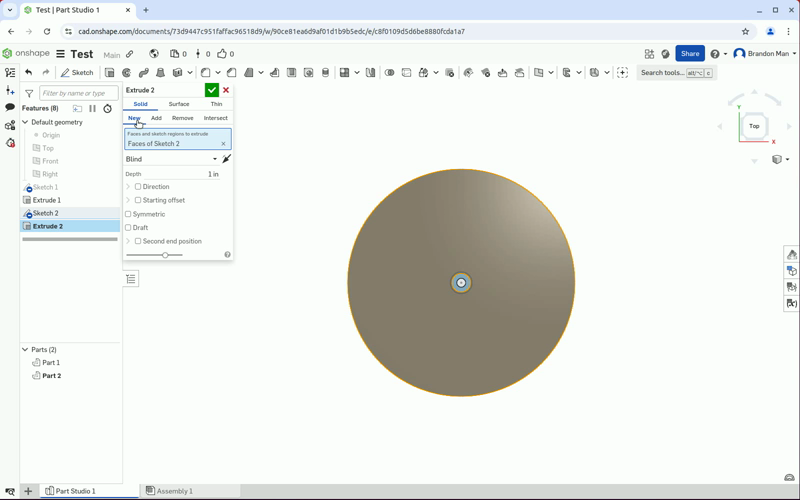
key(tab, 4)
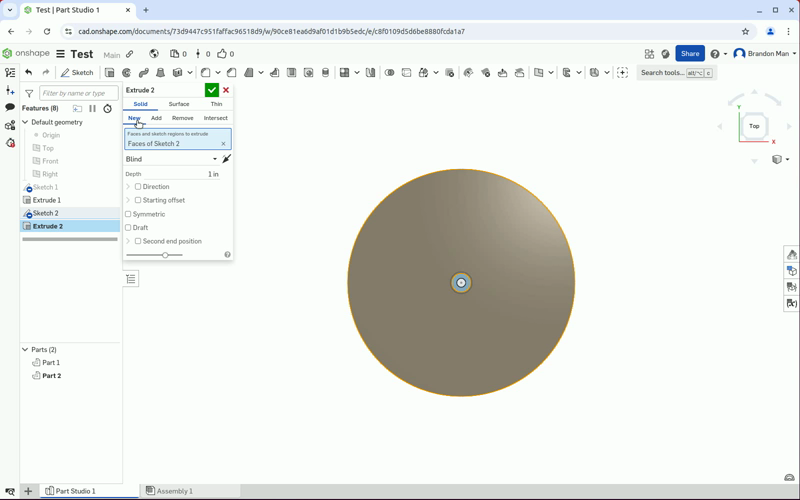
text(0.962)
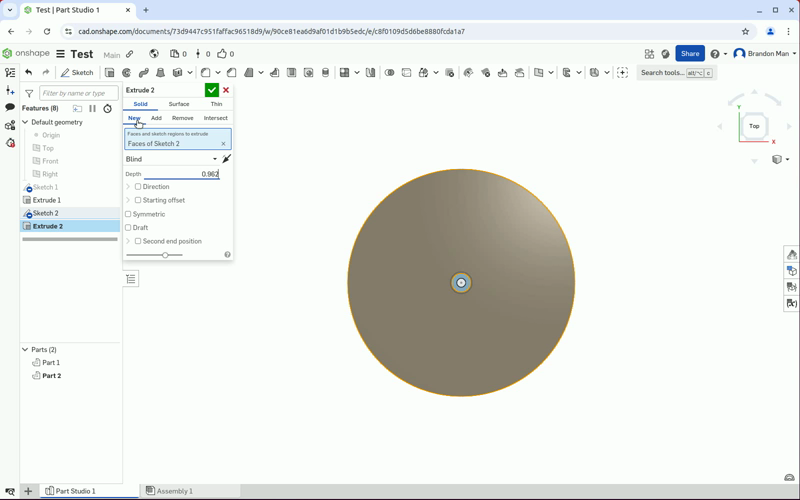
key(tab, 3)
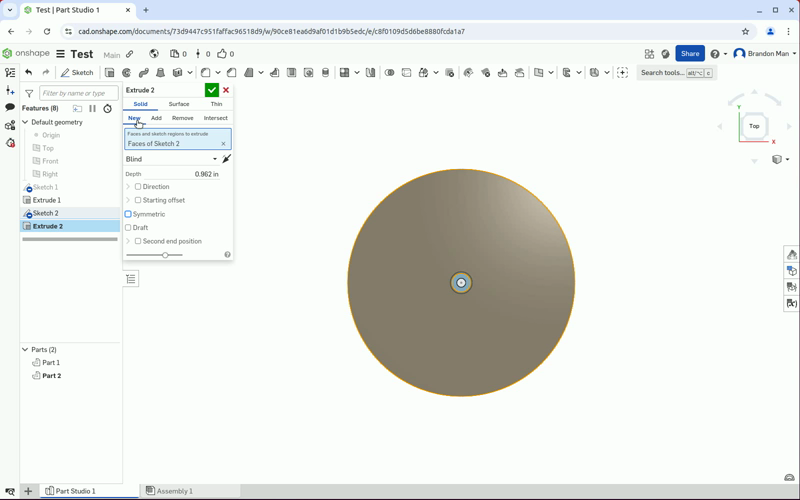
key(space)
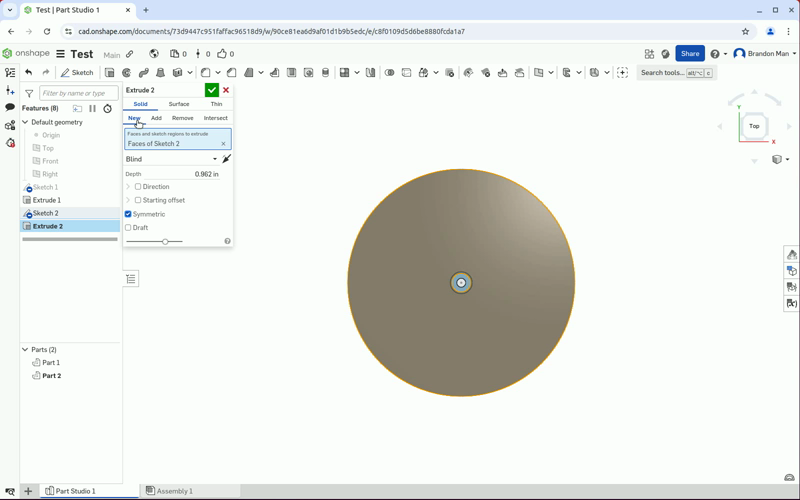
key(enter)
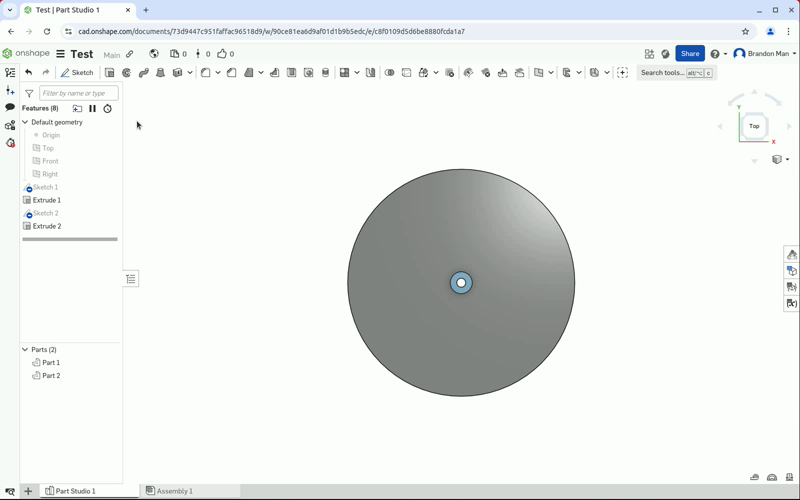
key(shift+h)
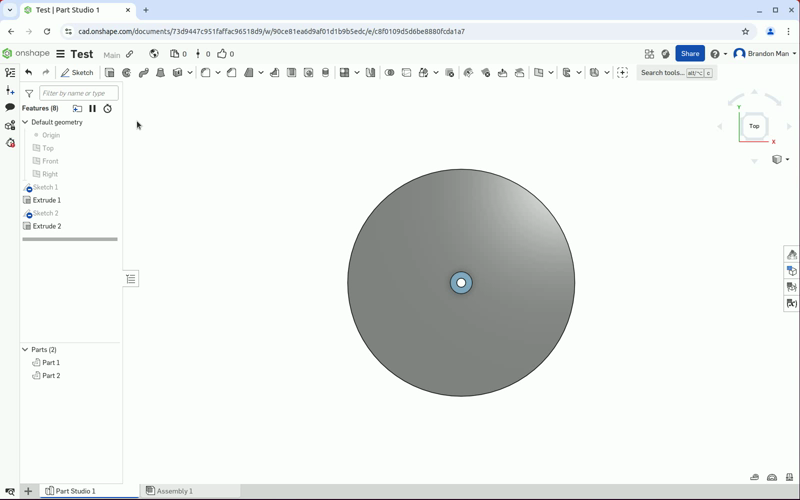
key(shift+h)
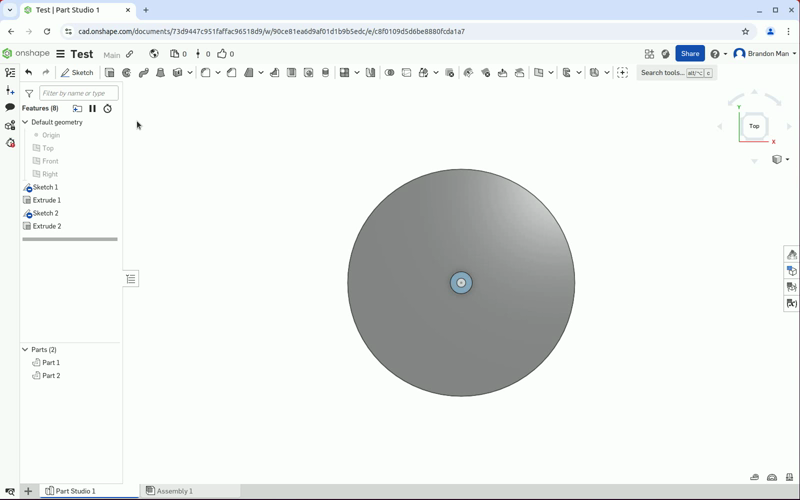
key(shift+7)
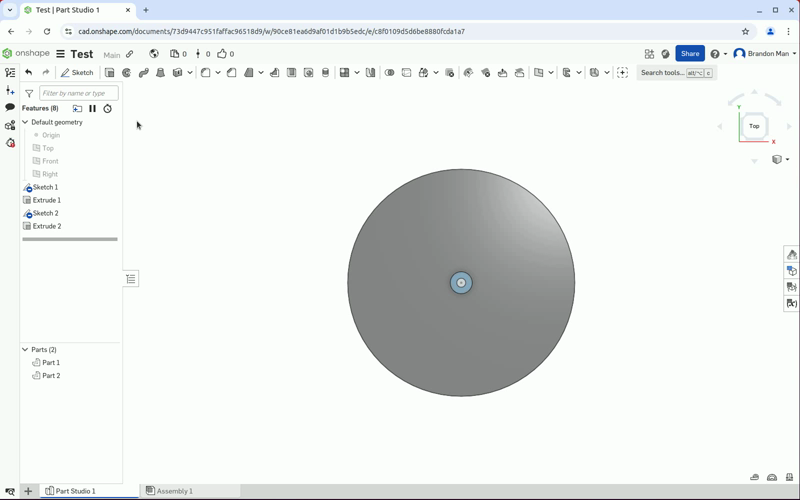
key(up, 3)
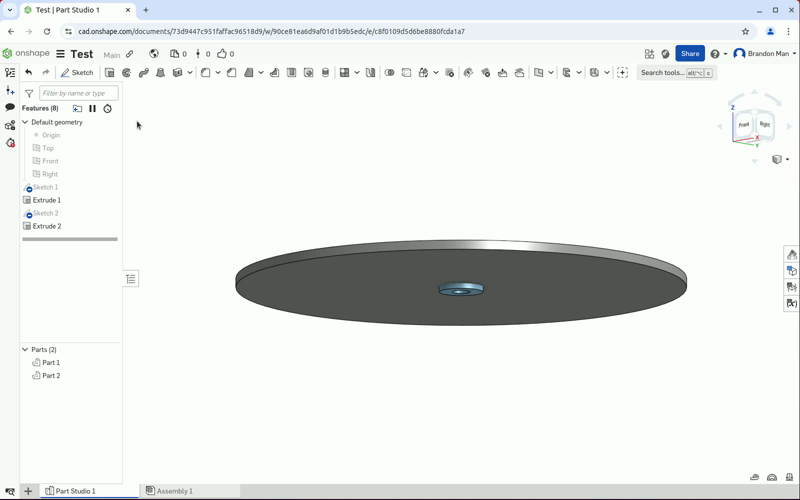
key(left, 3)
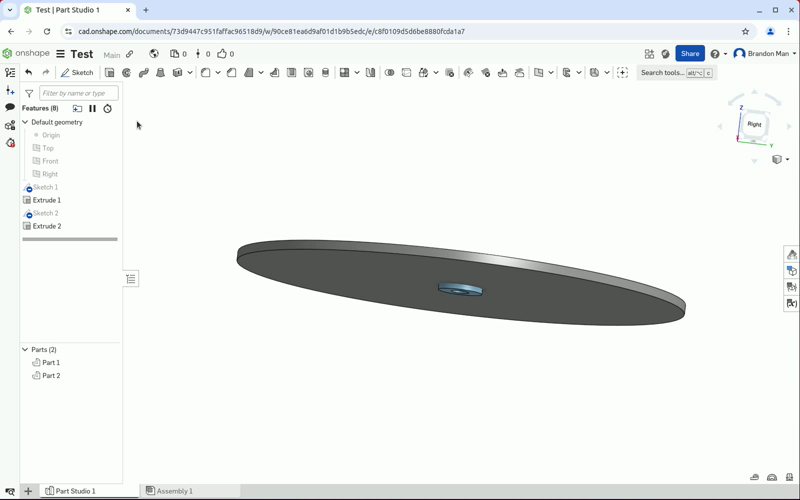
key(right, 3)
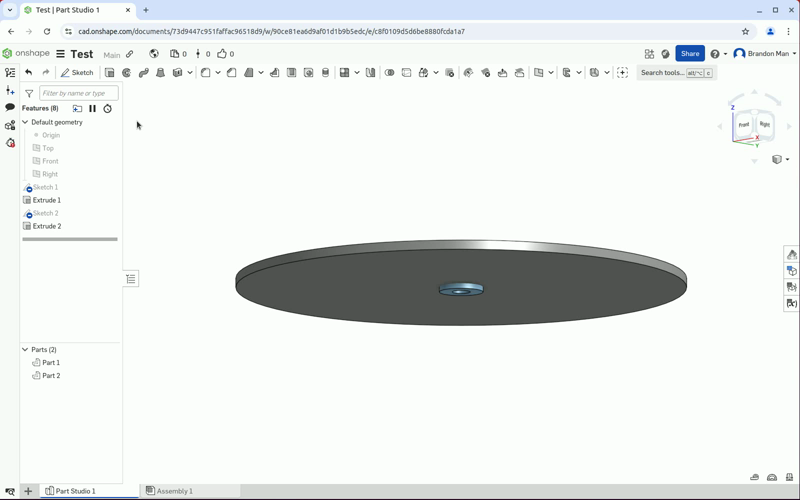
key(down, 3)
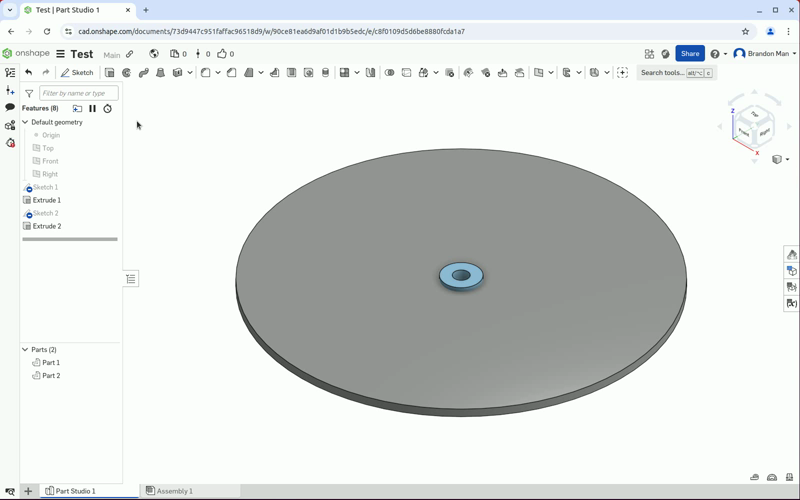
mouse_move(73, 189)
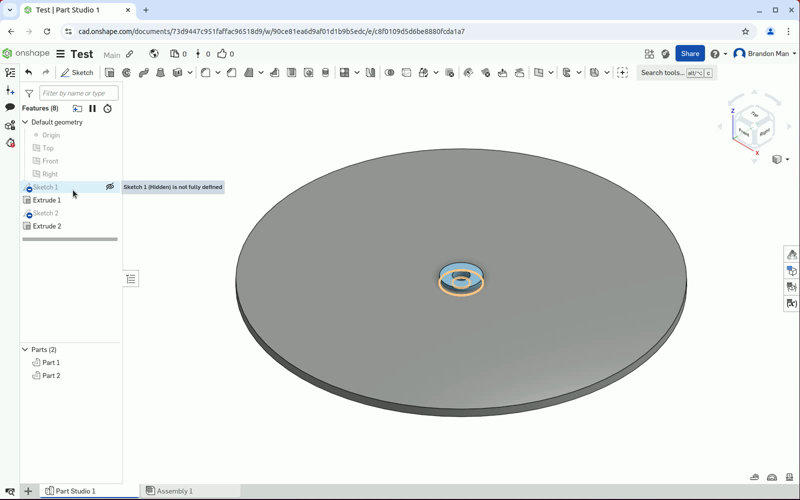
click(73, 189)